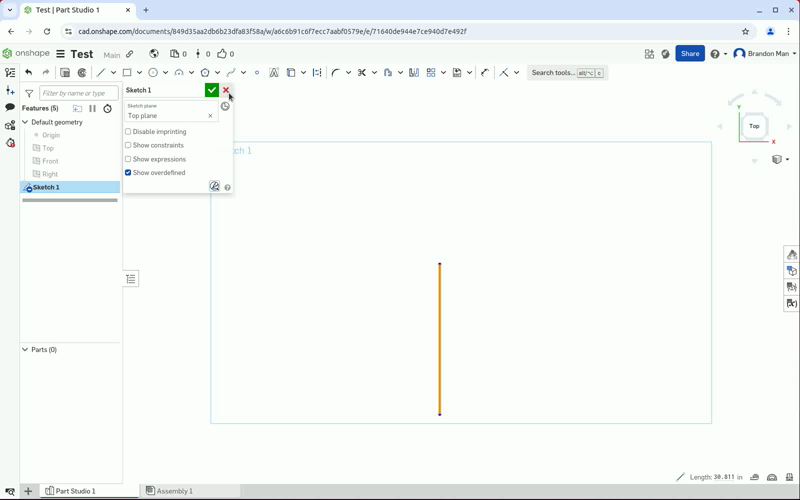
key(shift+h)
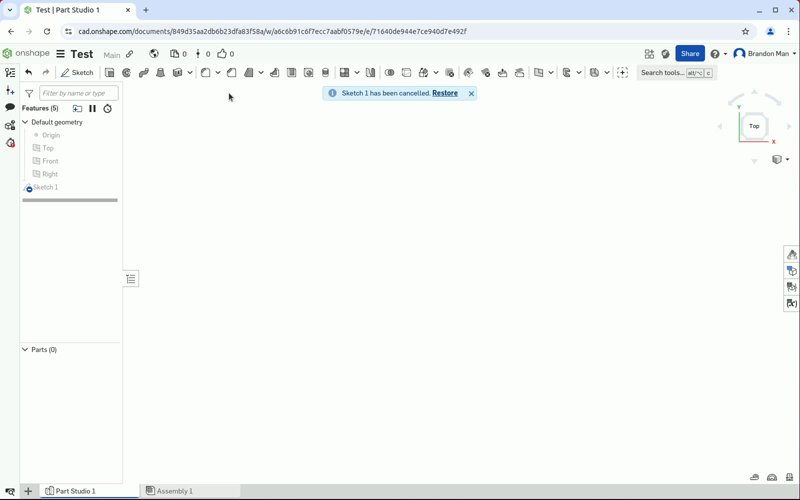
mouse_move(73, 352)
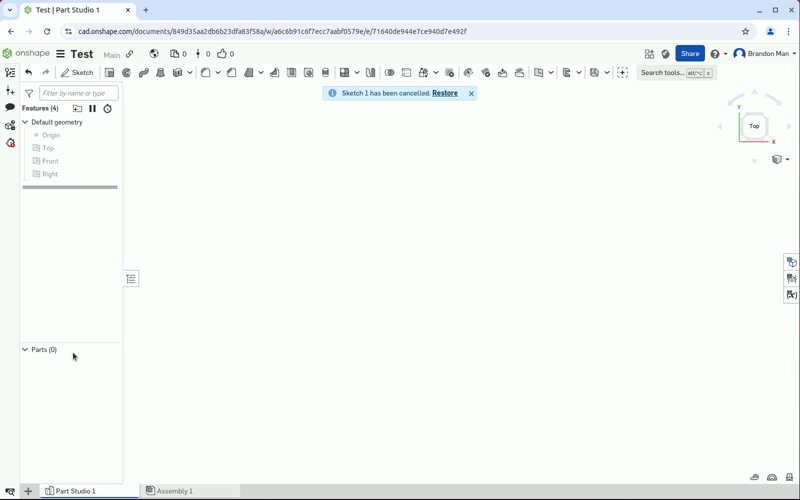
key(y)
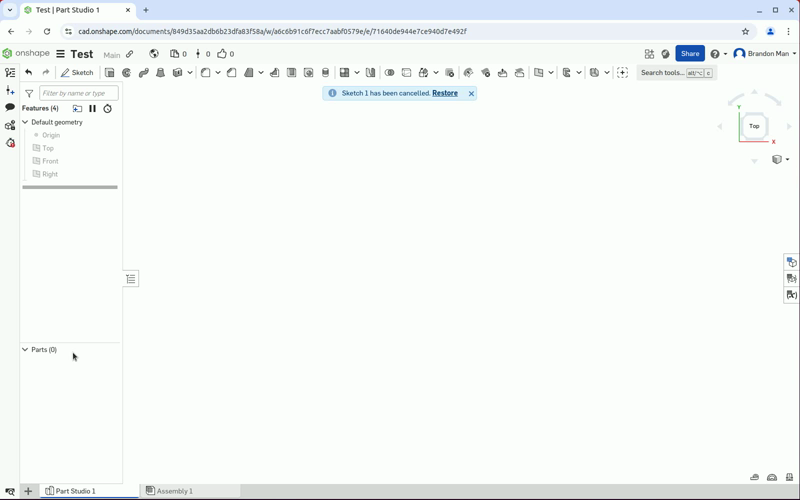
key(shift+p)
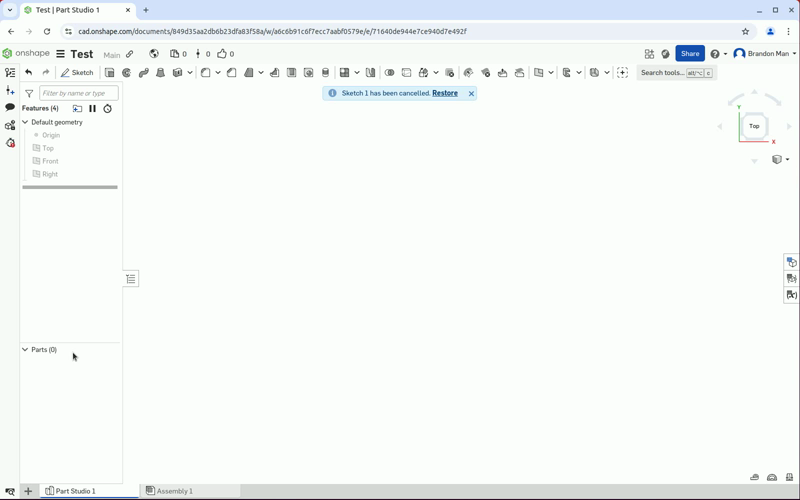
key(space)
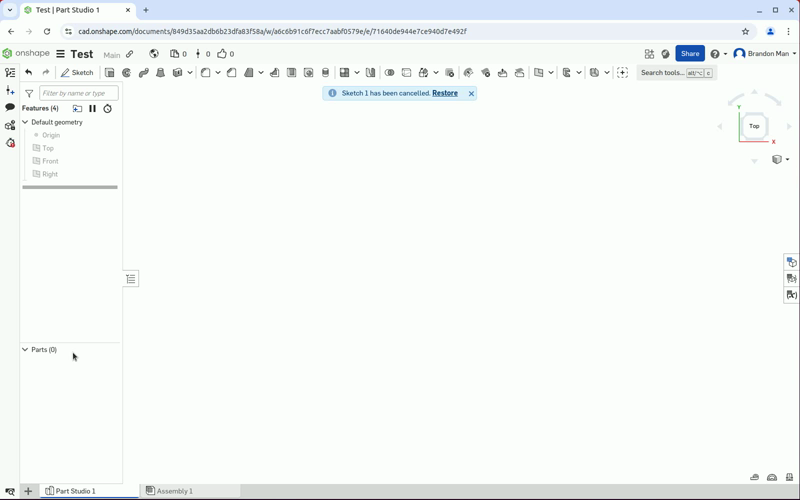
key_down(shift)
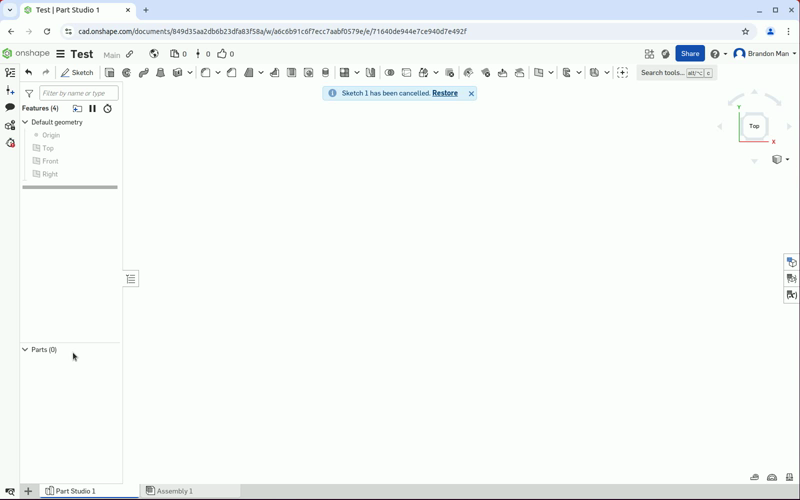
key(up)
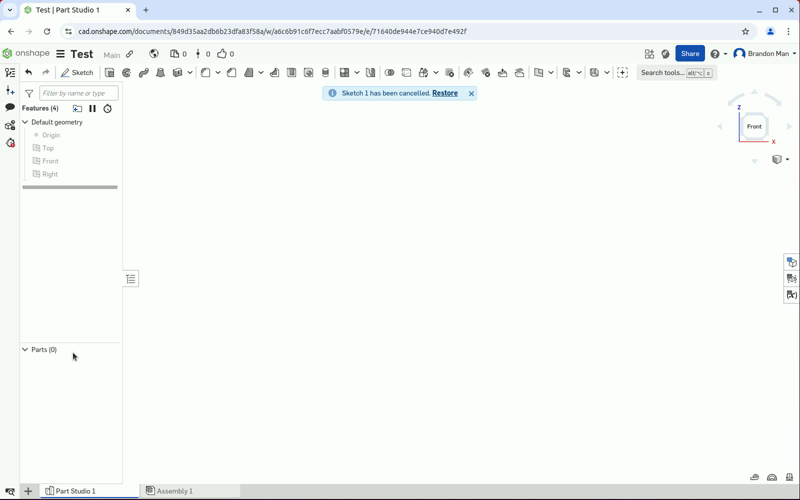
key_up(shift)
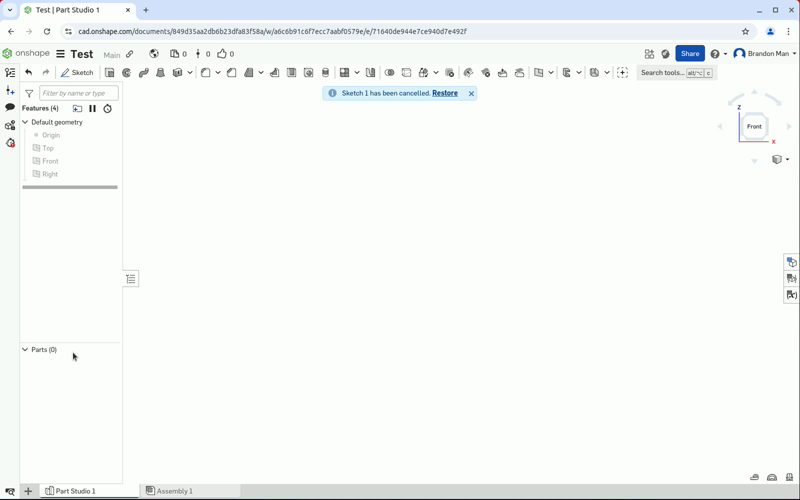
mouse_move(73, 352)
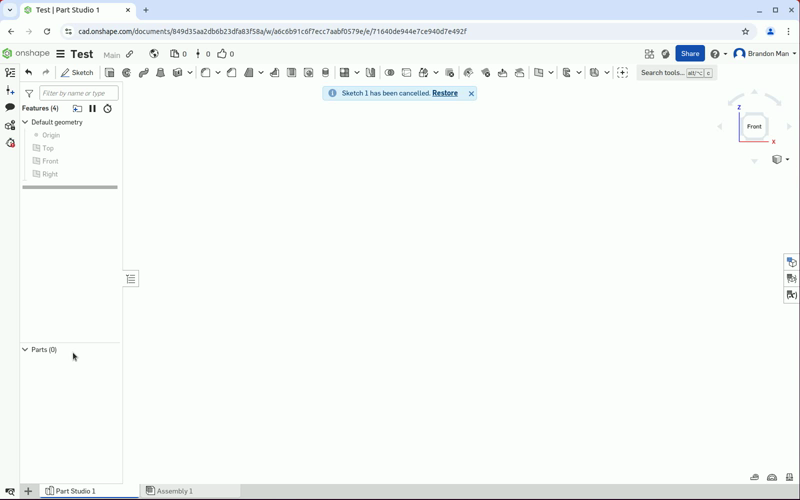
key(shift+y)
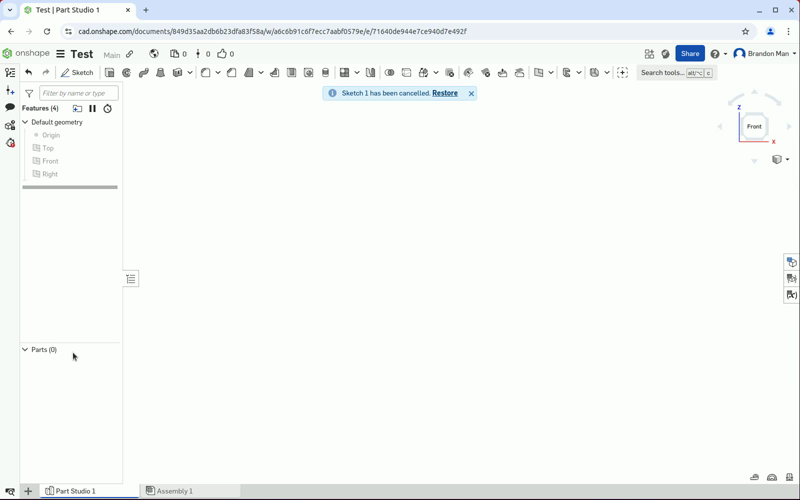
key(shift+s)
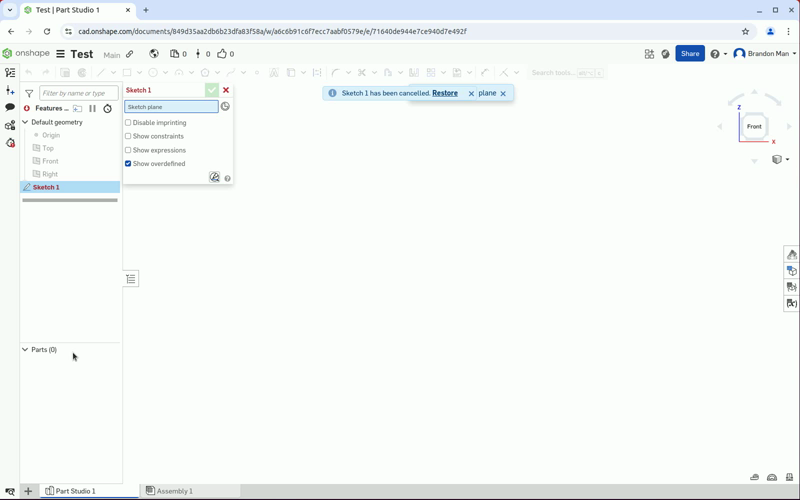
mouse_move(73, 163)
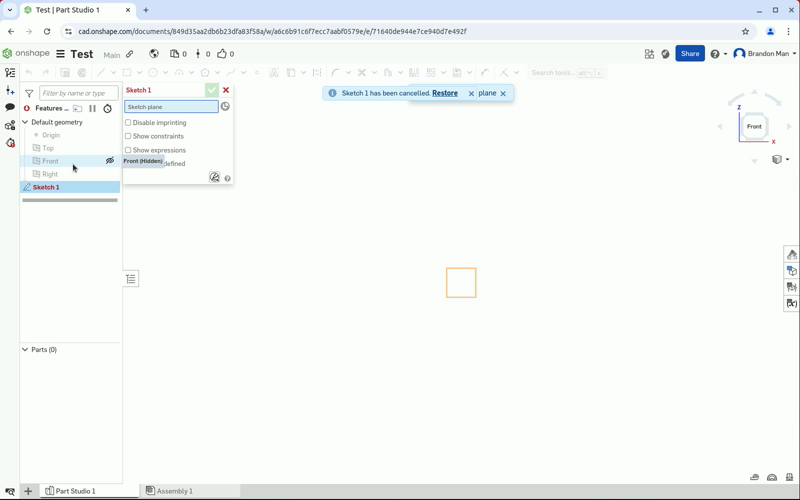
click(73, 163)
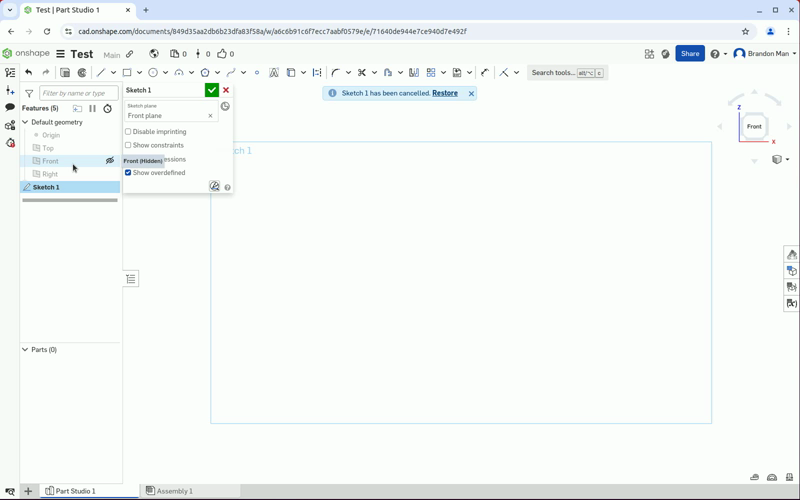
mouse_move(73, 352)
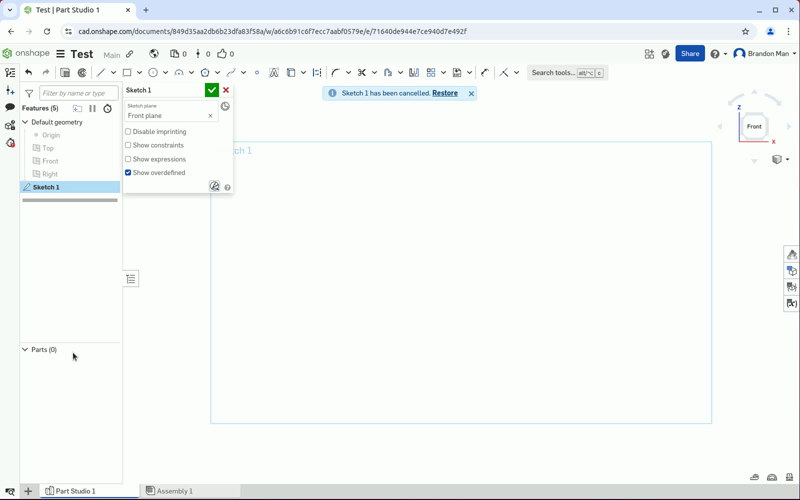
key(y)
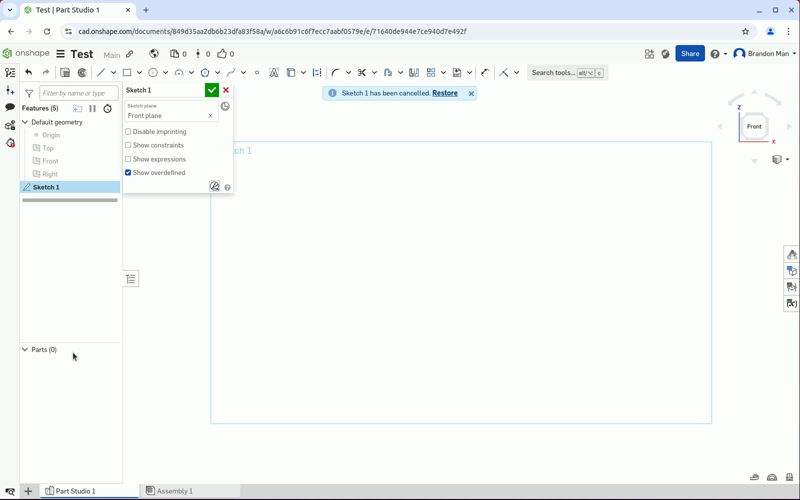
key(l)
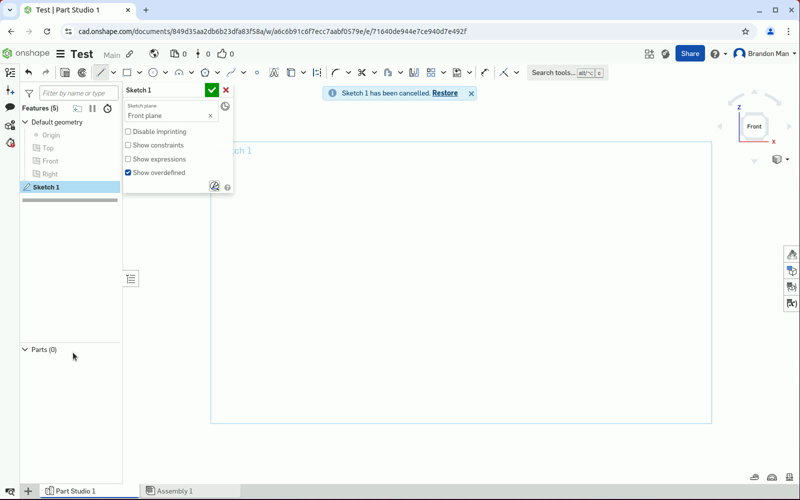
key_down(shift)
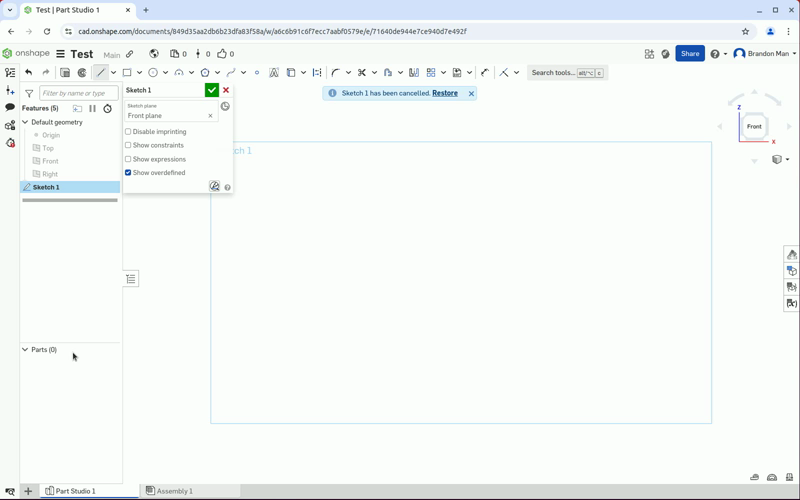
mouse_move(365, 353)
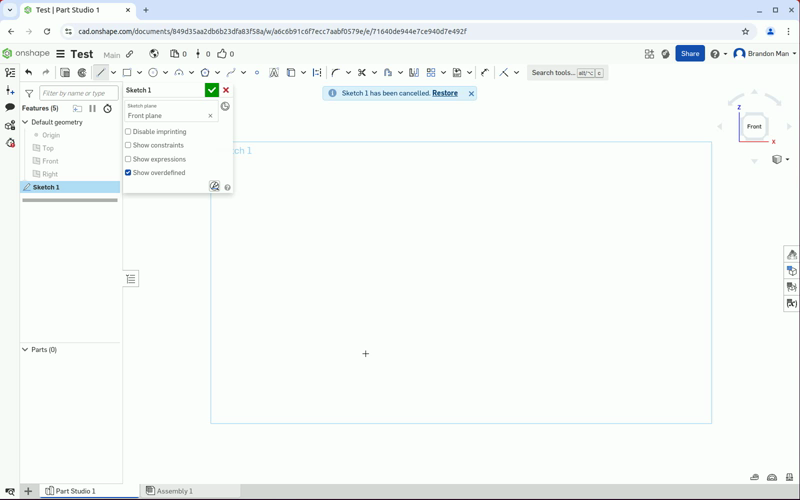
click(365, 353)
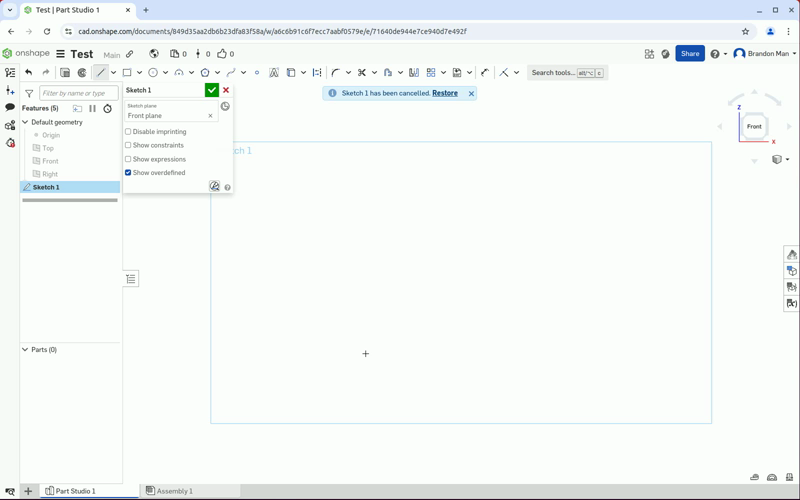
key_up(shift)
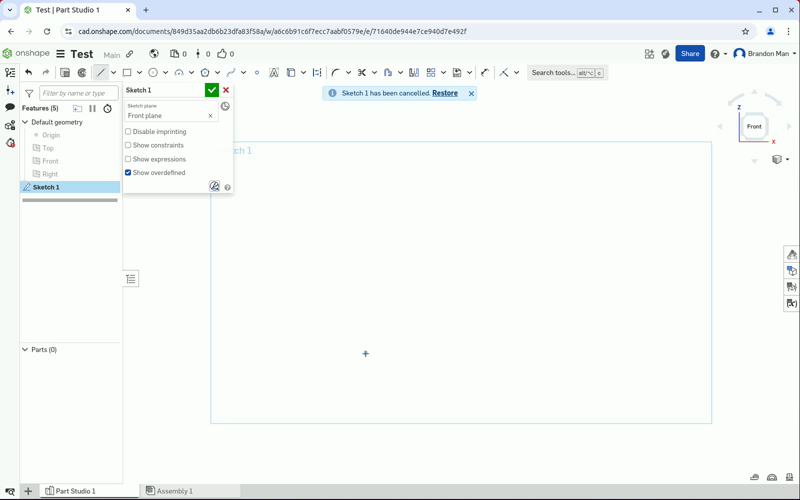
key_down(shift)
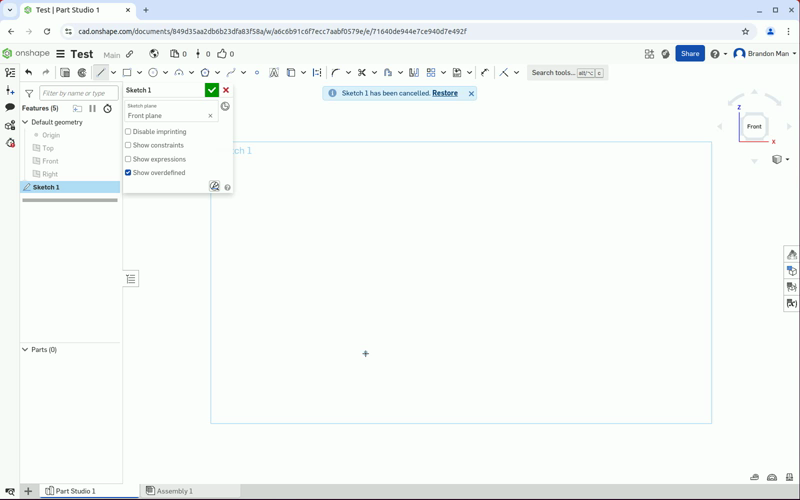
mouse_move(561, 353)
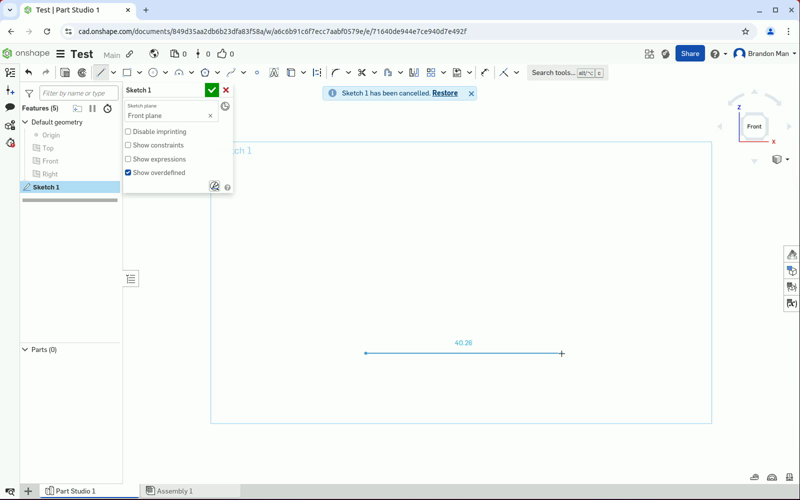
click(561, 353)
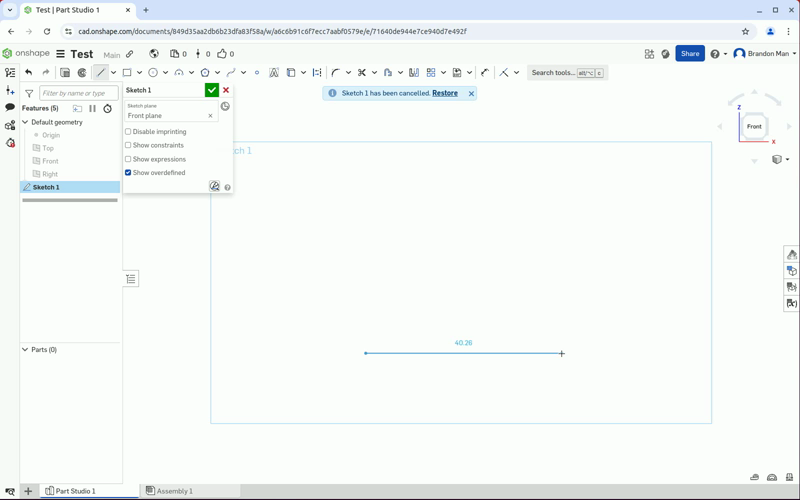
key_up(shift)
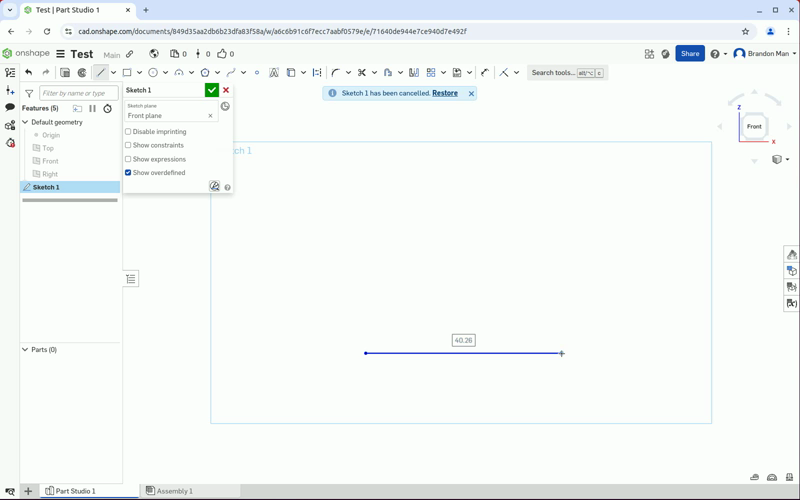
key_down(shift)
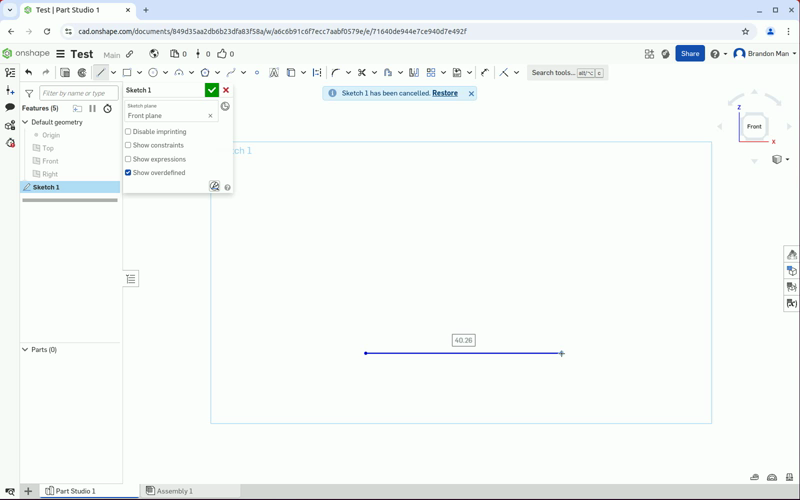
mouse_move(561, 213)
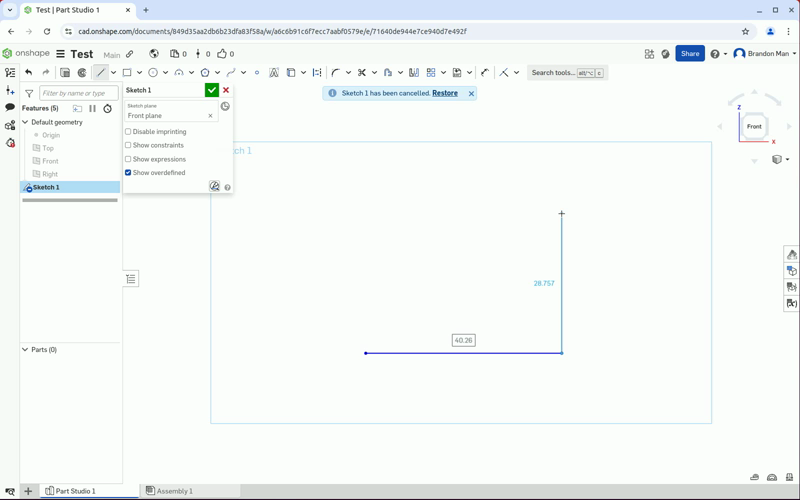
click(561, 213)
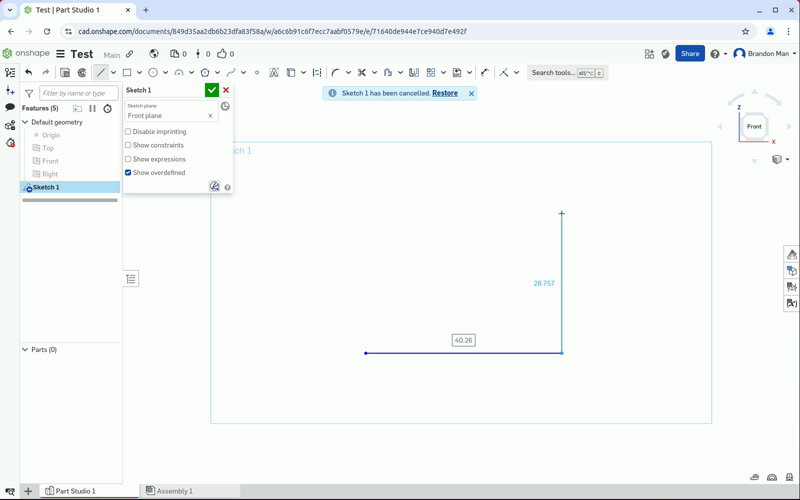
key_up(shift)
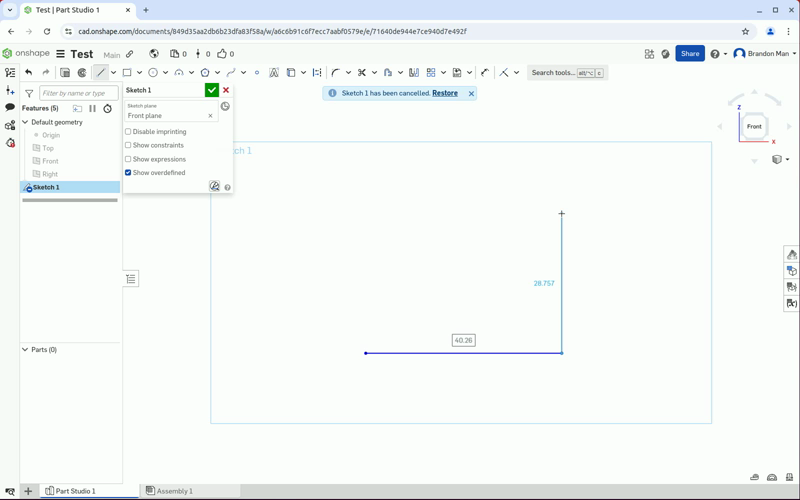
key_down(shift)
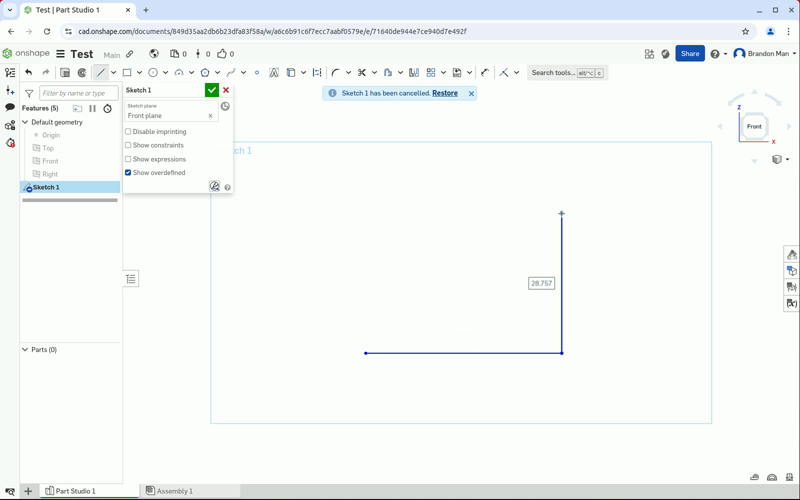
mouse_move(589, 213)
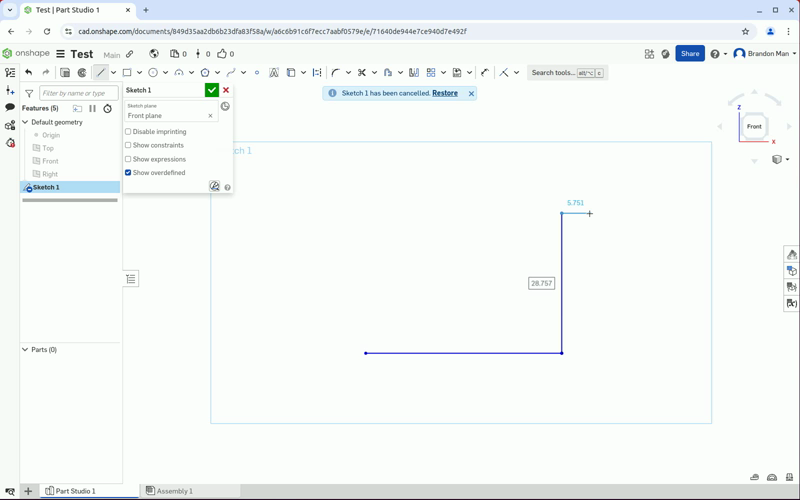
mouse_move(531, 213)
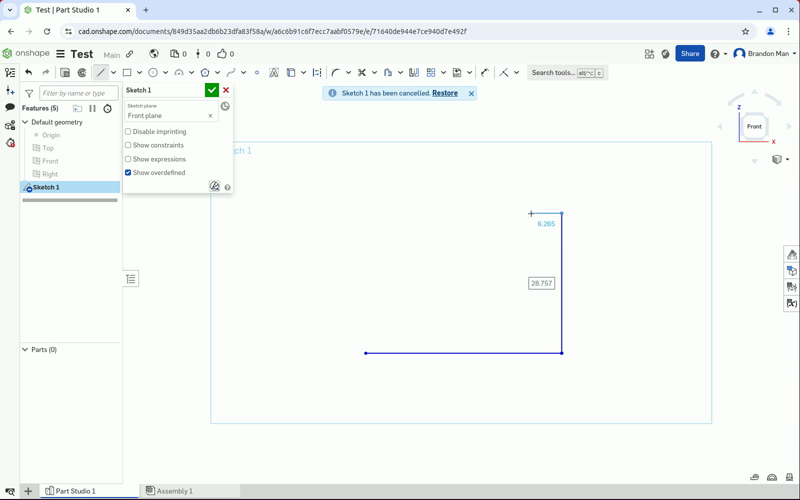
click(531, 213)
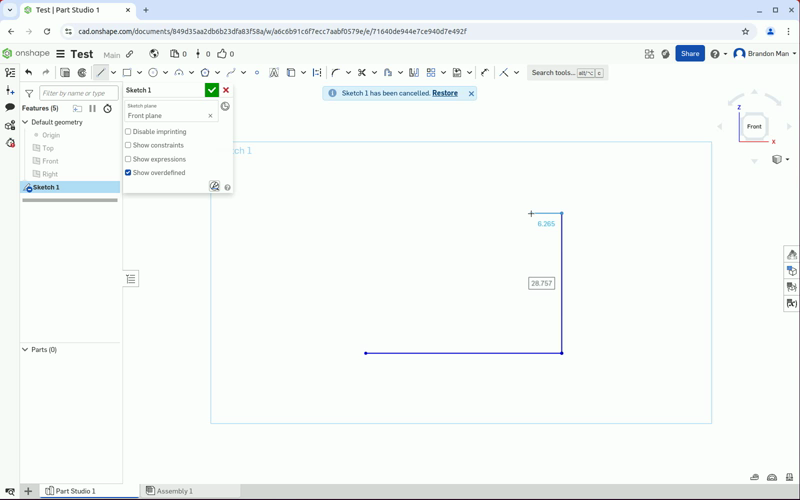
key_up(shift)
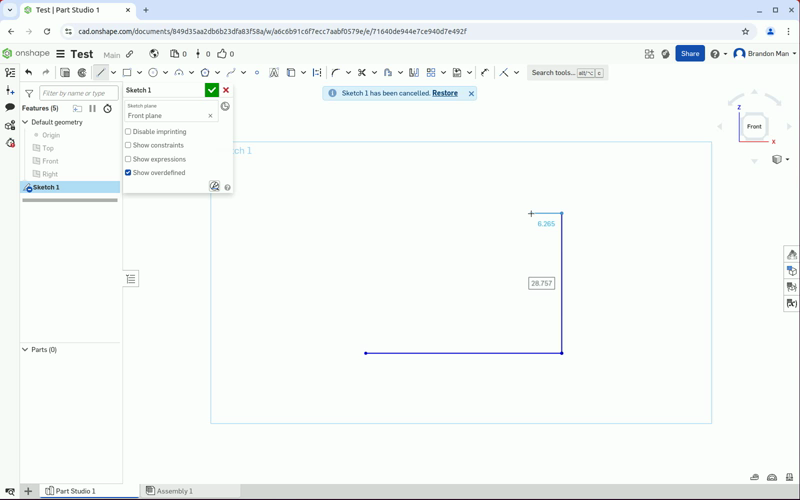
key_down(shift)
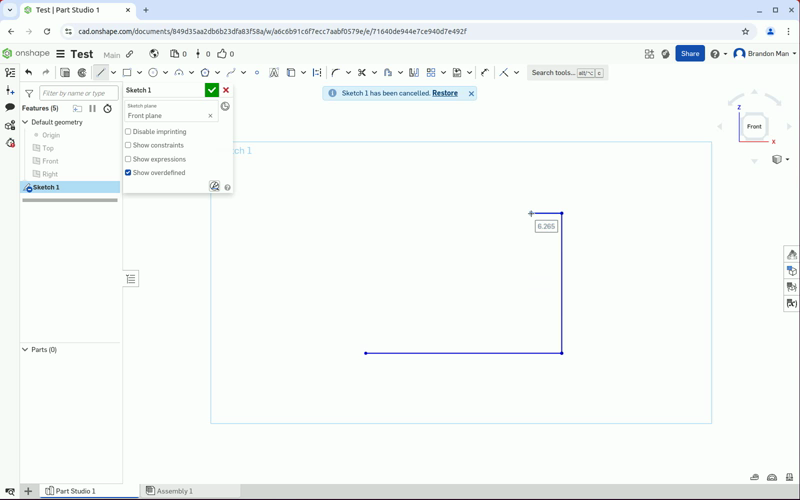
mouse_move(531, 324)
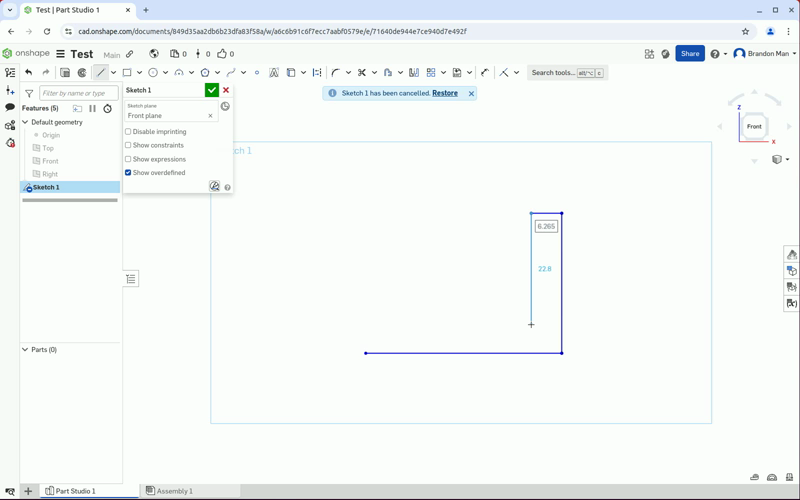
click(531, 324)
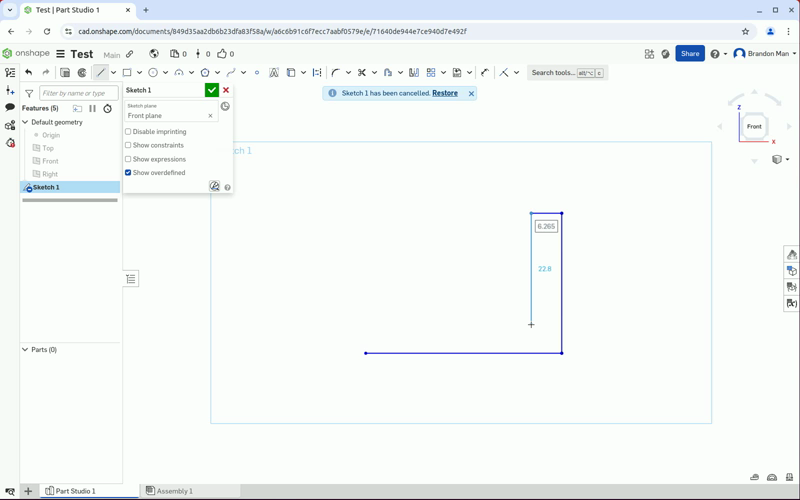
key_up(shift)
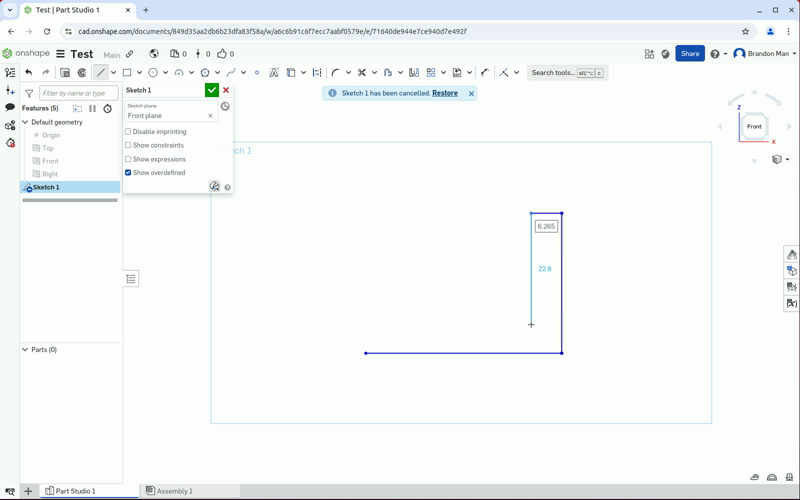
key_down(shift)
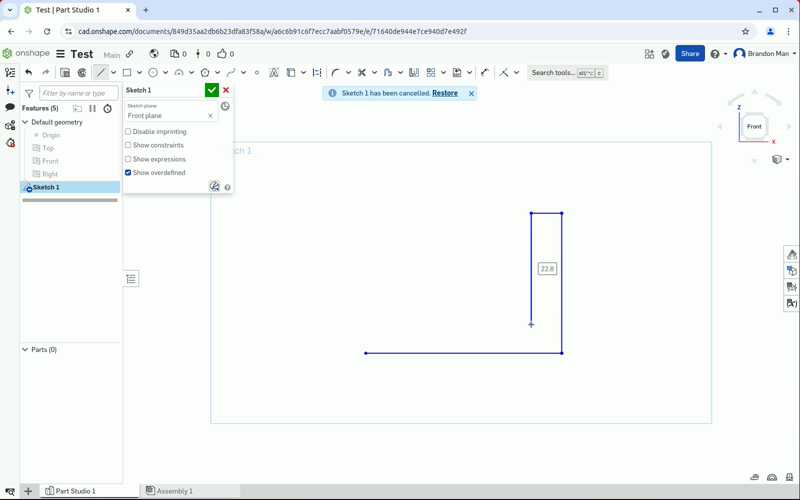
mouse_move(390, 324)
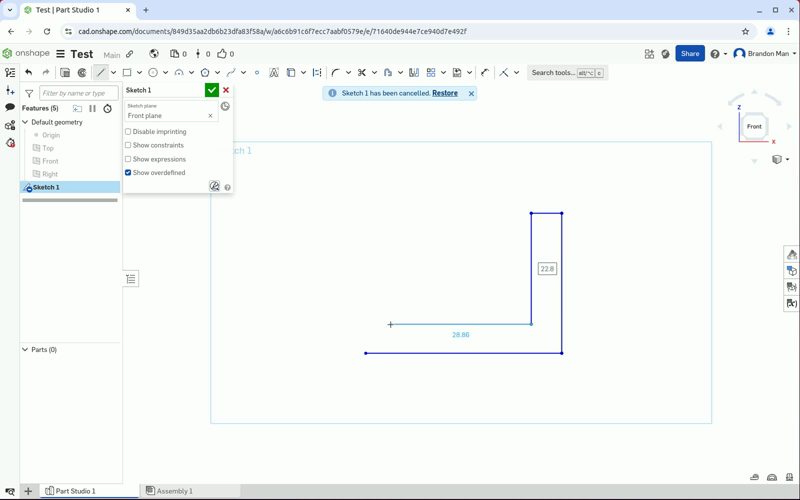
click(390, 324)
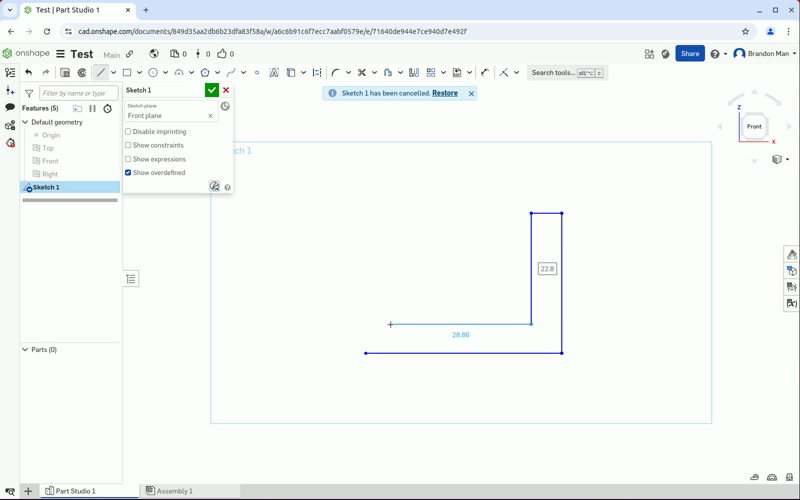
key_up(shift)
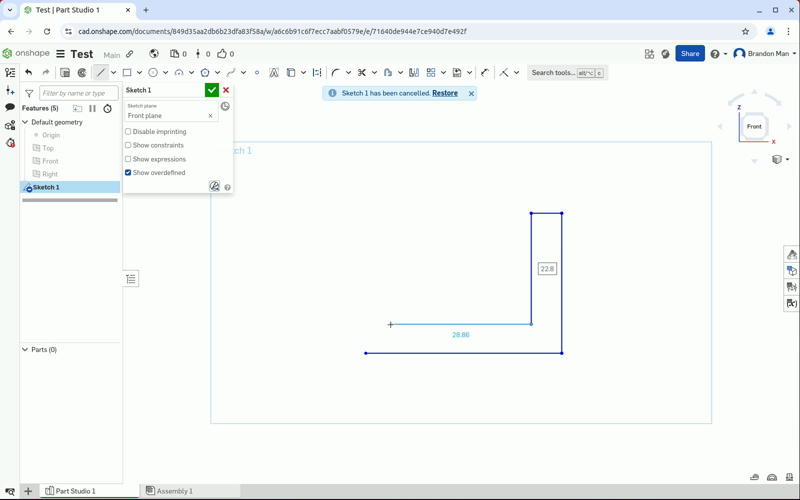
key_down(shift)
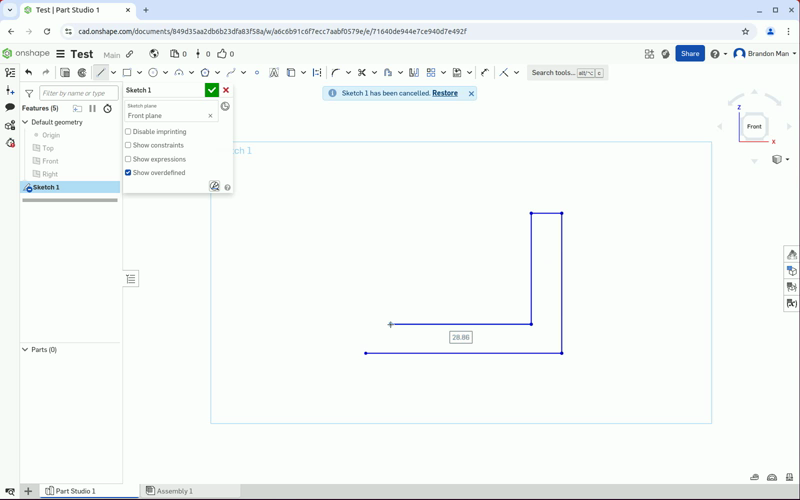
mouse_move(390, 213)
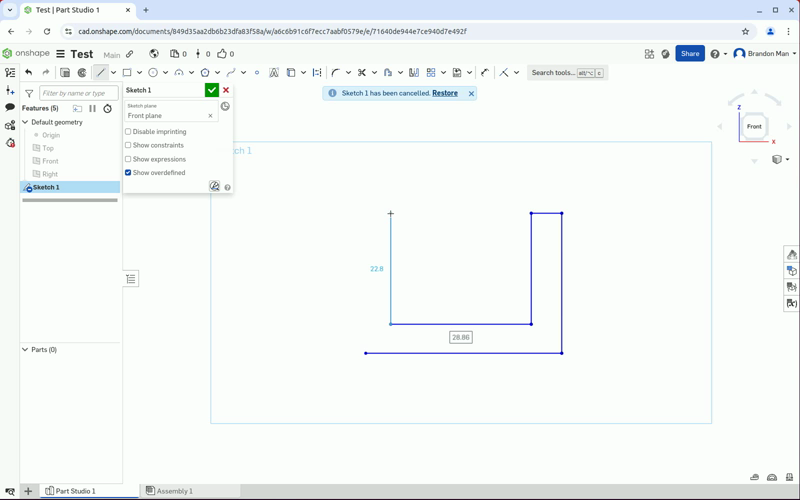
click(390, 213)
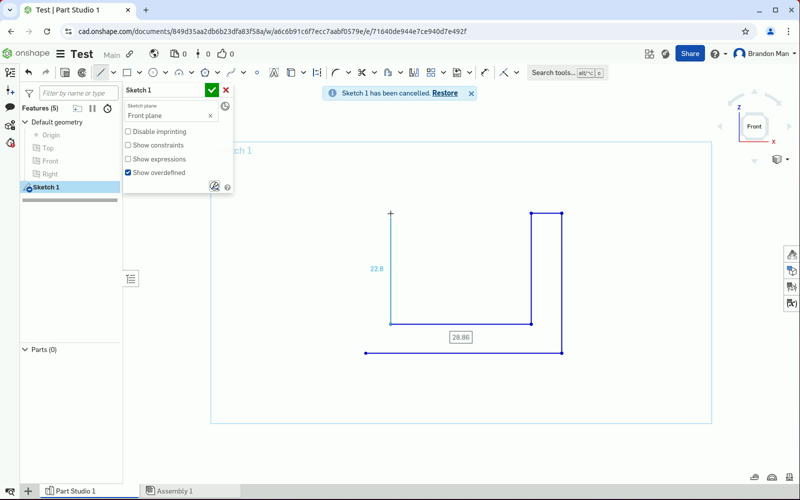
key_up(shift)
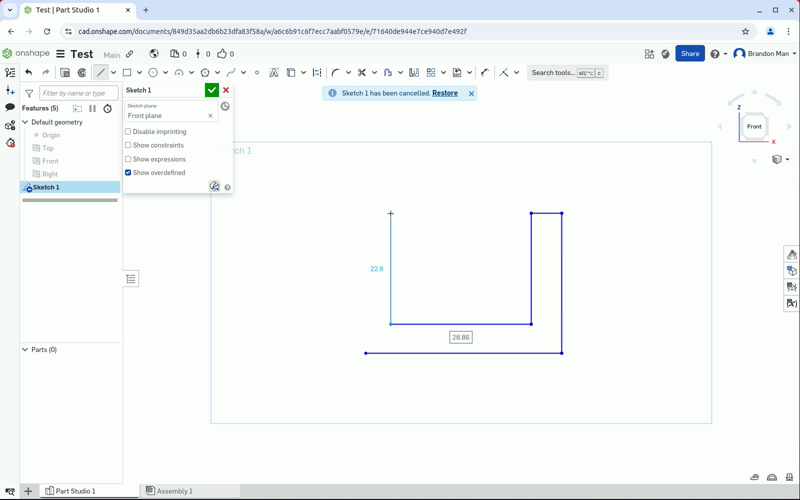
key_down(shift)
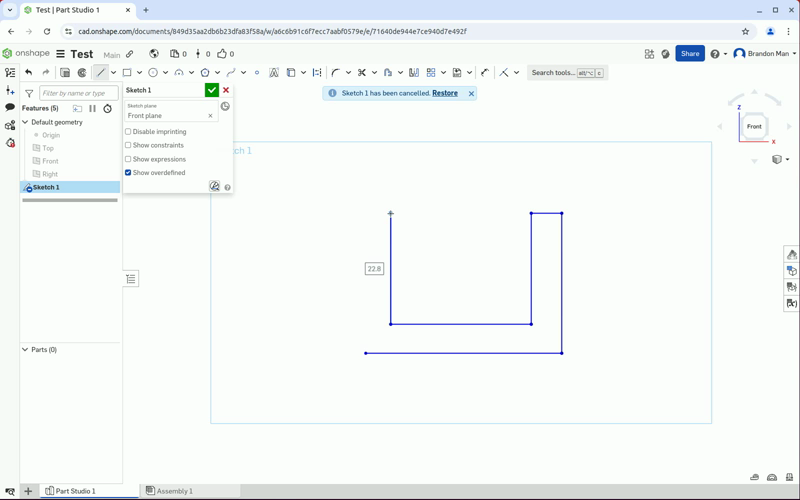
mouse_move(420, 213)
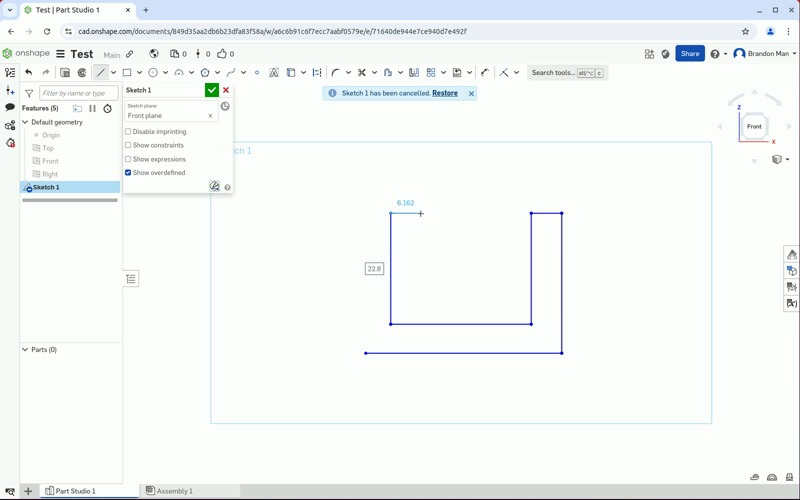
mouse_move(365, 213)
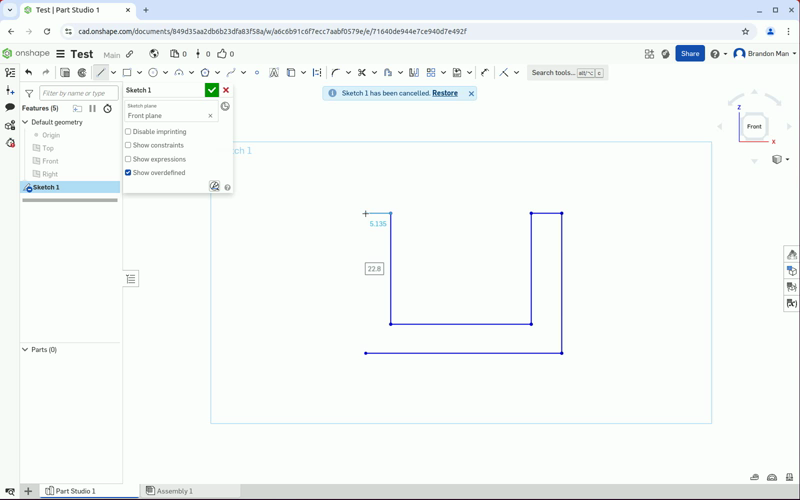
click(365, 213)
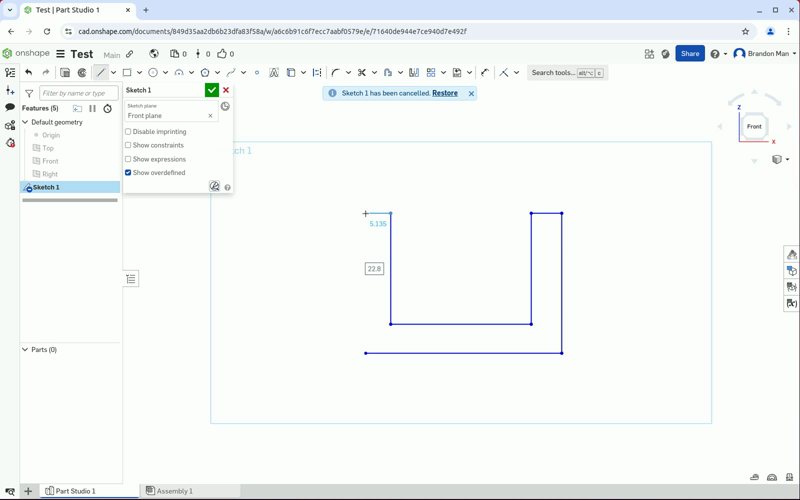
key_up(shift)
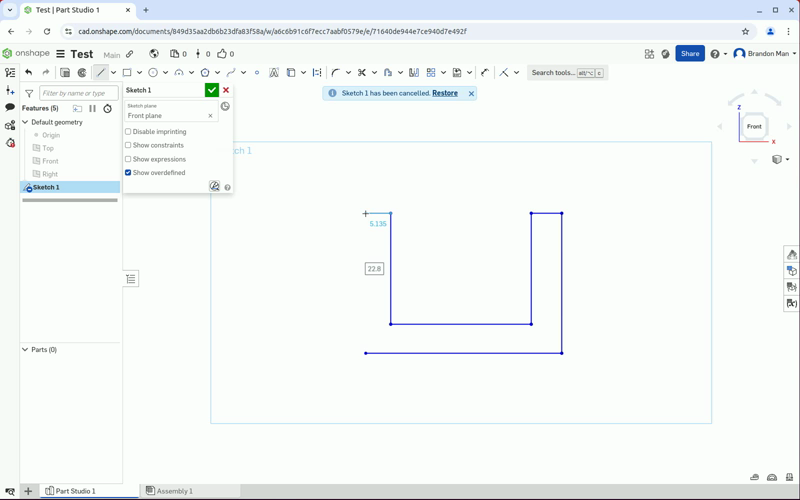
key_down(shift)
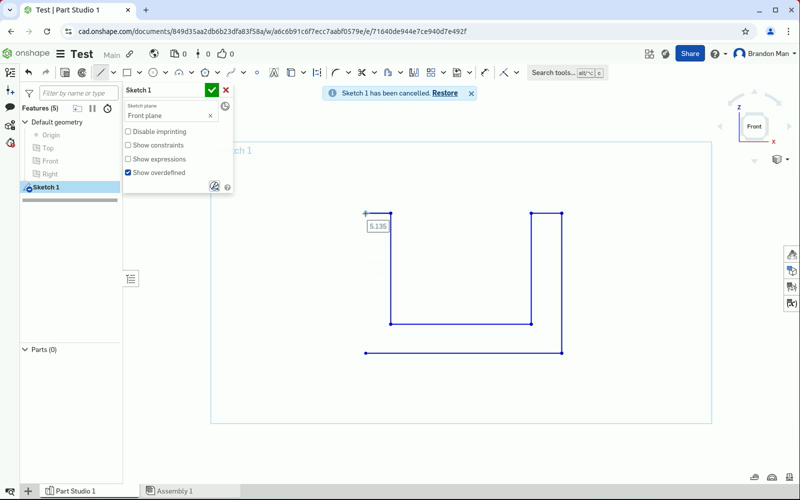
mouse_move(365, 353)
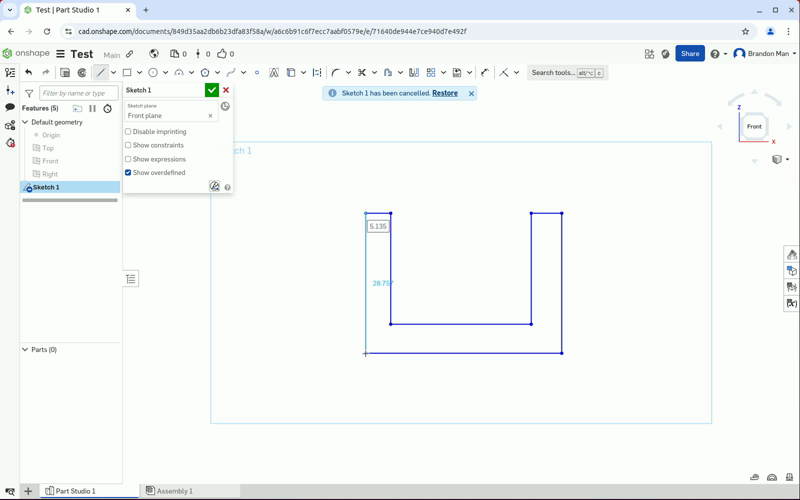
key_up(shift)
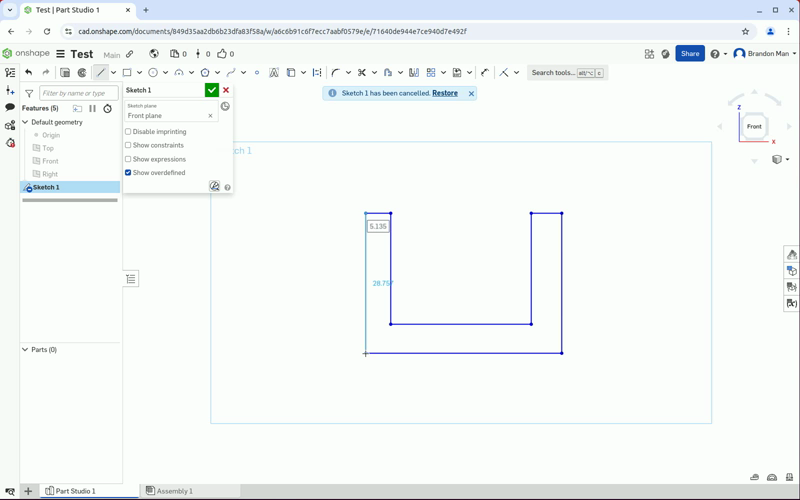
click(365, 353)
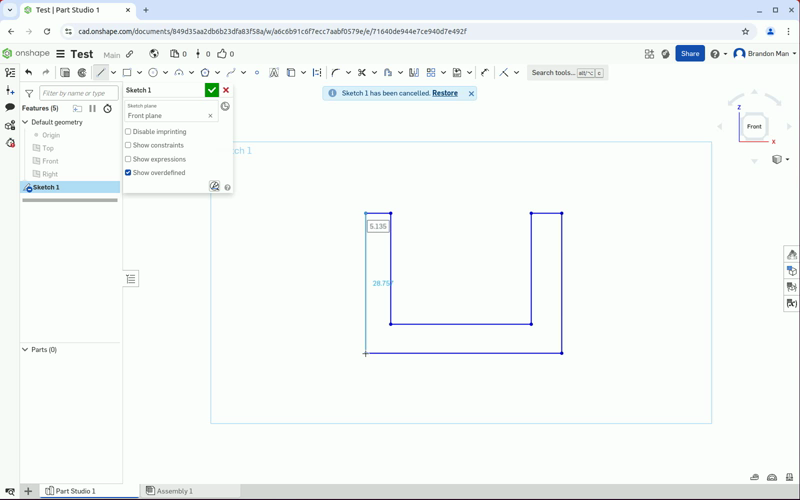
key(esc)
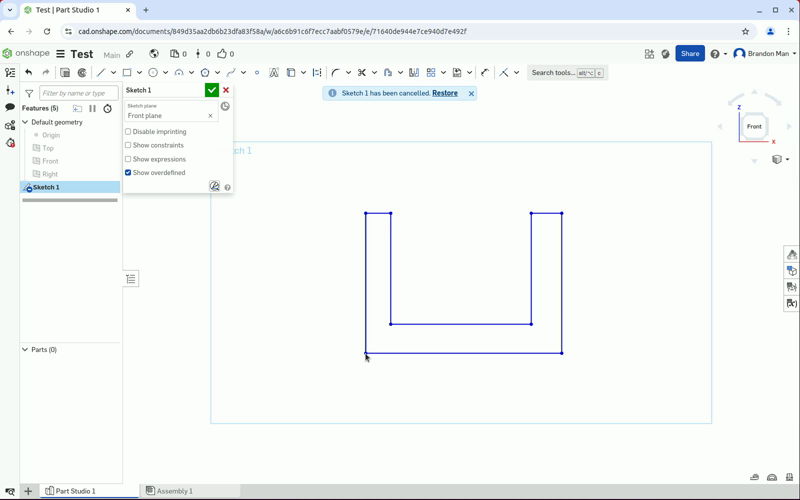
mouse_move(447, 338)
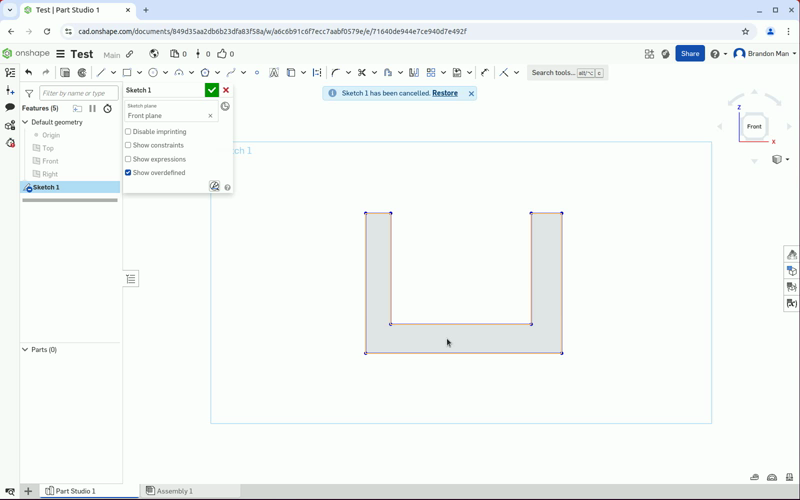
click(447, 338)
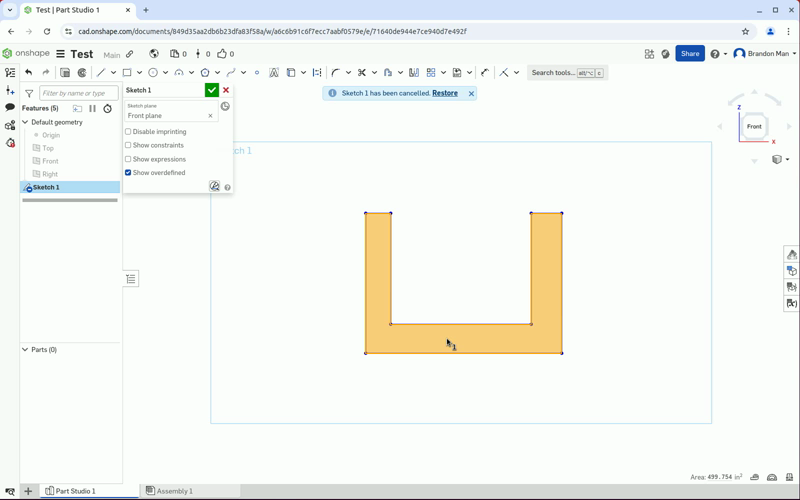
mouse_move(73, 352)
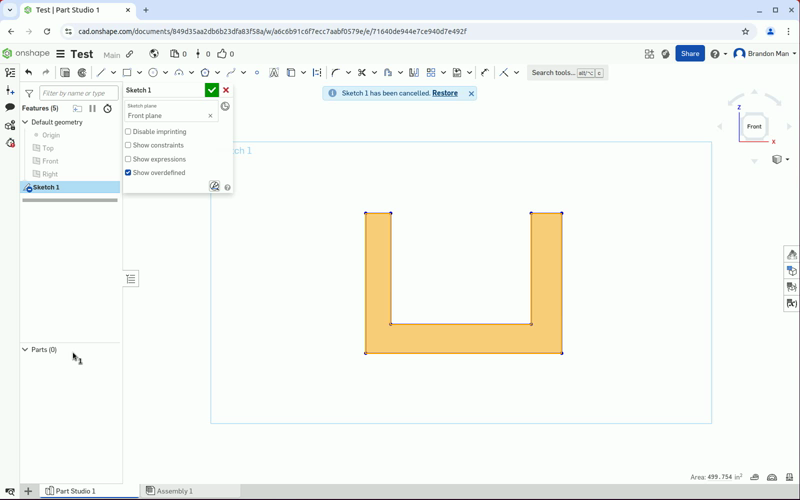
key(shift+y)
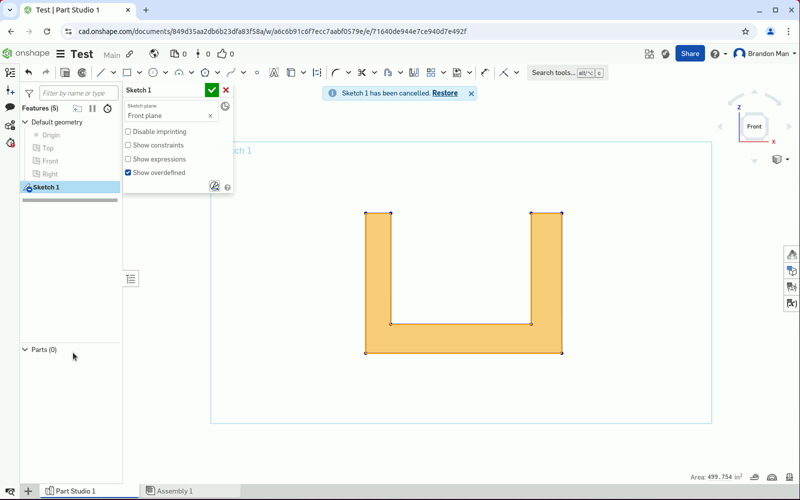
key(shift+e)
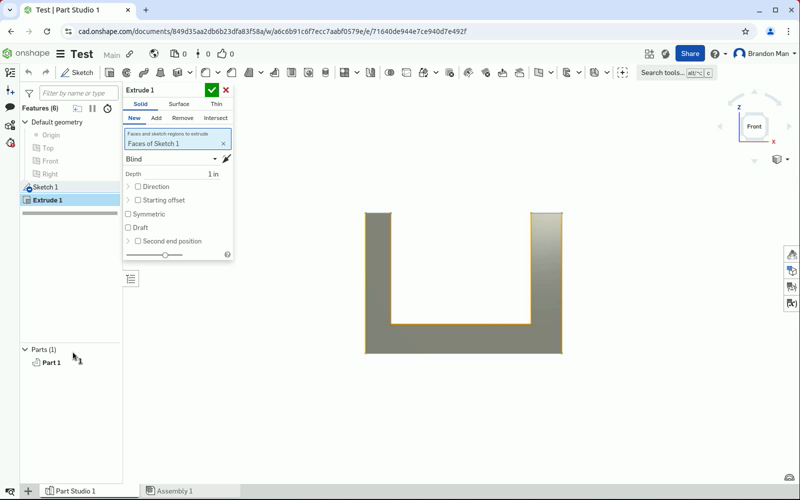
mouse_move(143, 106)
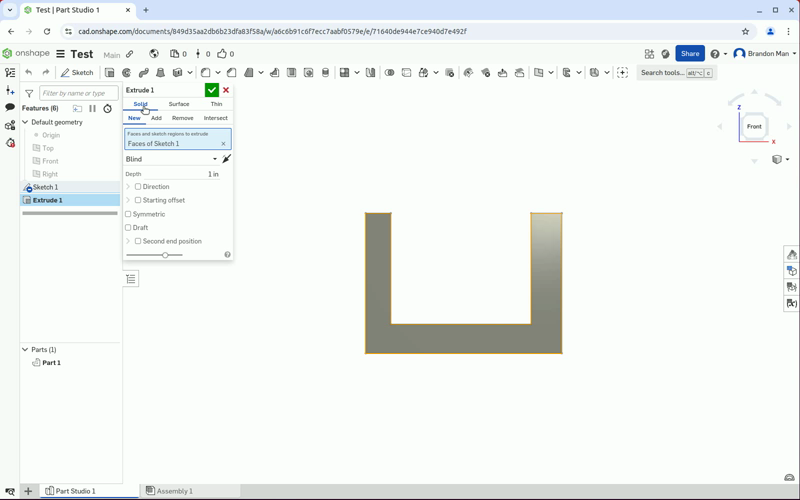
click(143, 106)
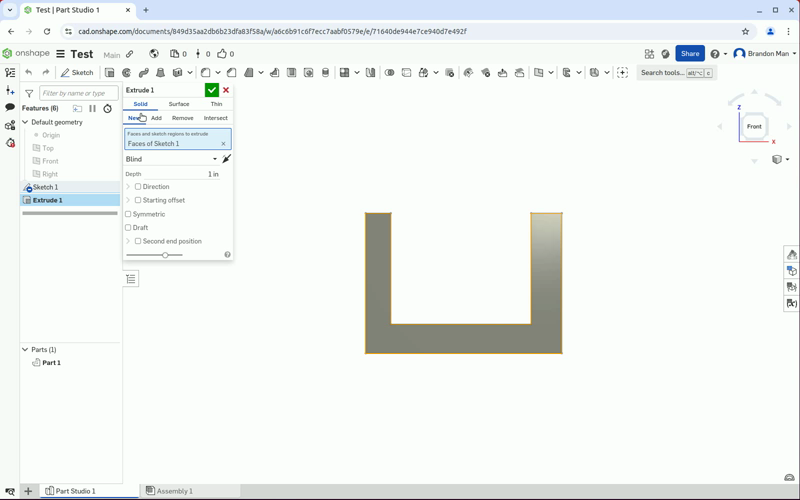
mouse_move(137, 120)
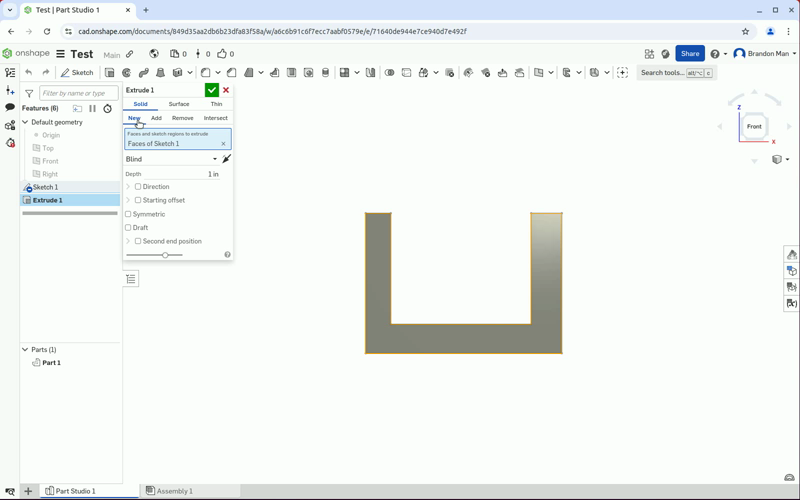
click(137, 120)
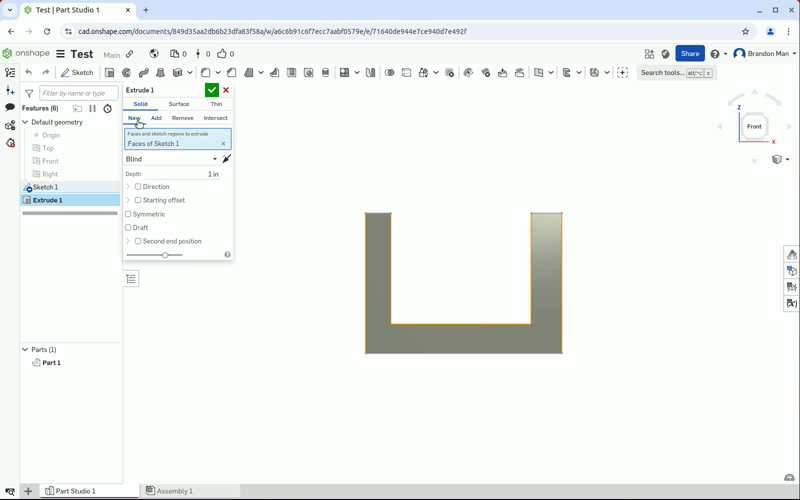
key(tab, 4)
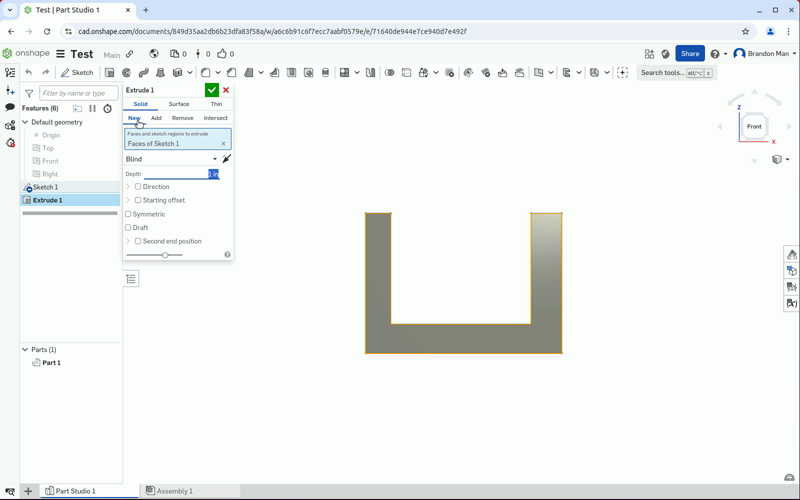
text(23.108)
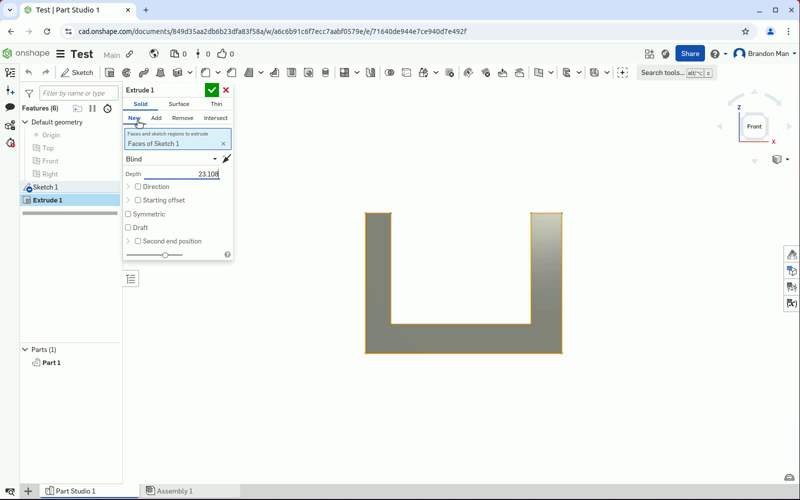
key(enter)
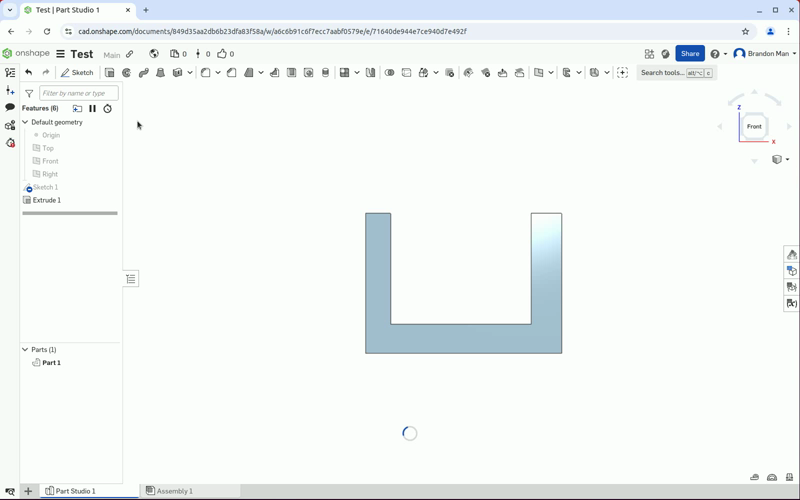
key(shift+h)
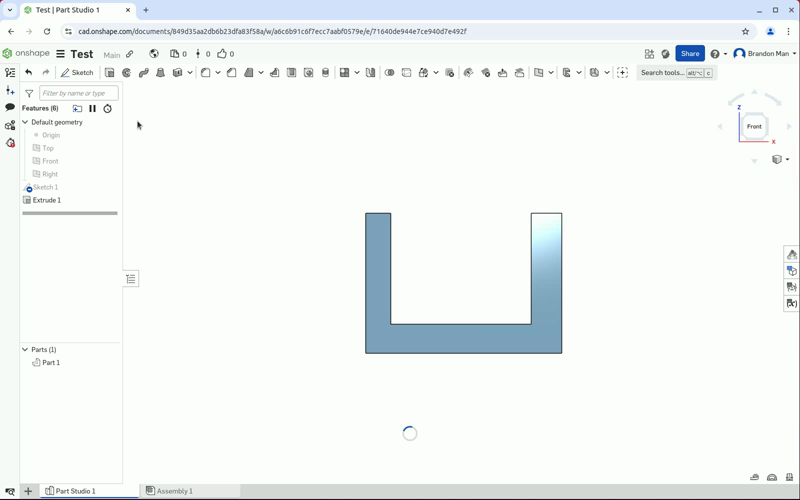
key(shift+h)
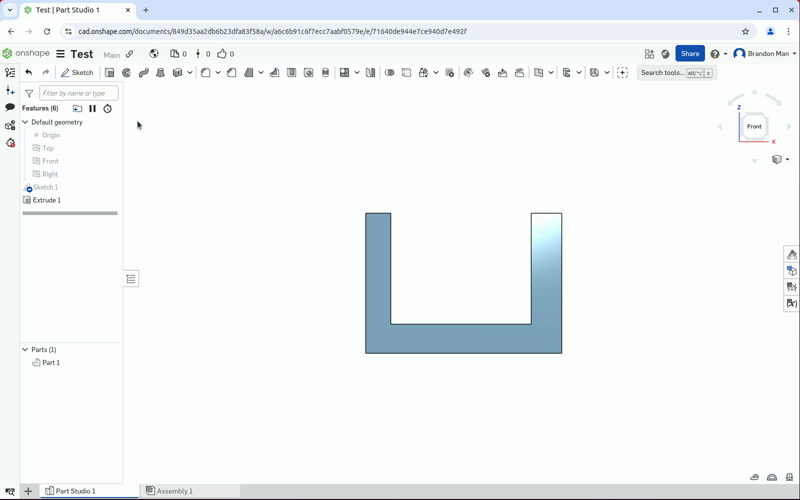
mouse_move(73, 189)
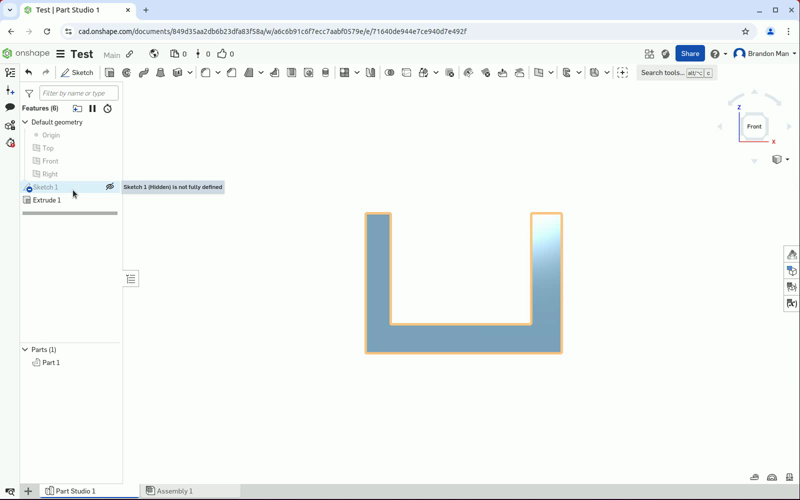
click(73, 189)
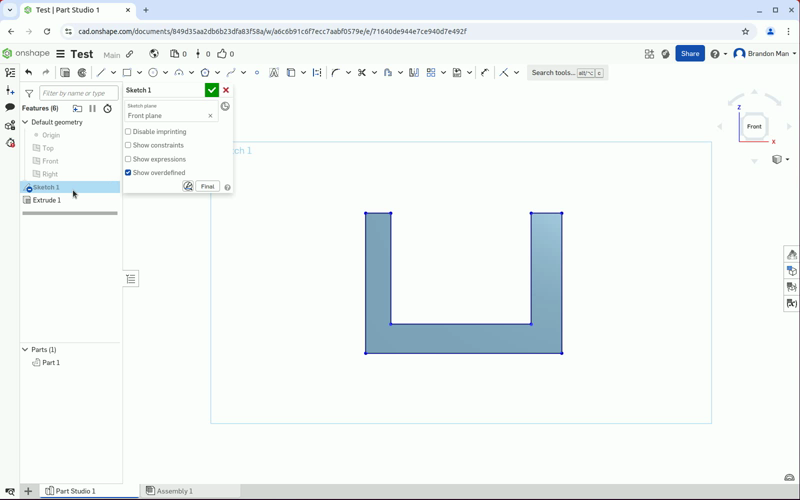
mouse_move(229, 92)
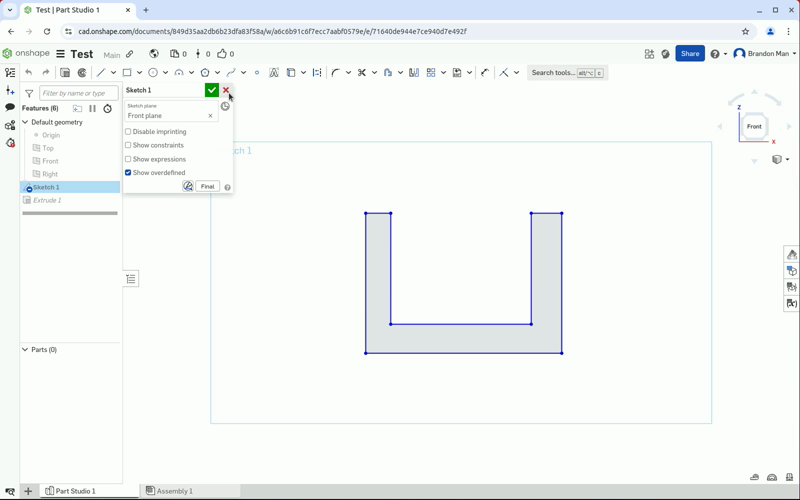
click(229, 92)
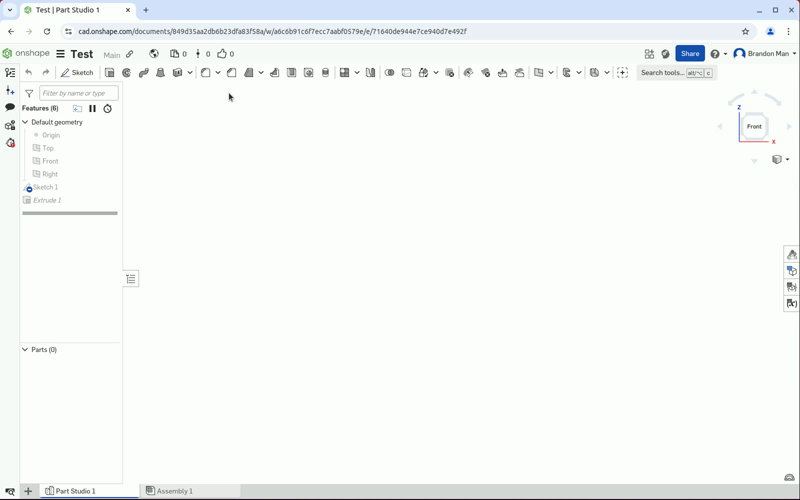
mouse_move(73, 352)
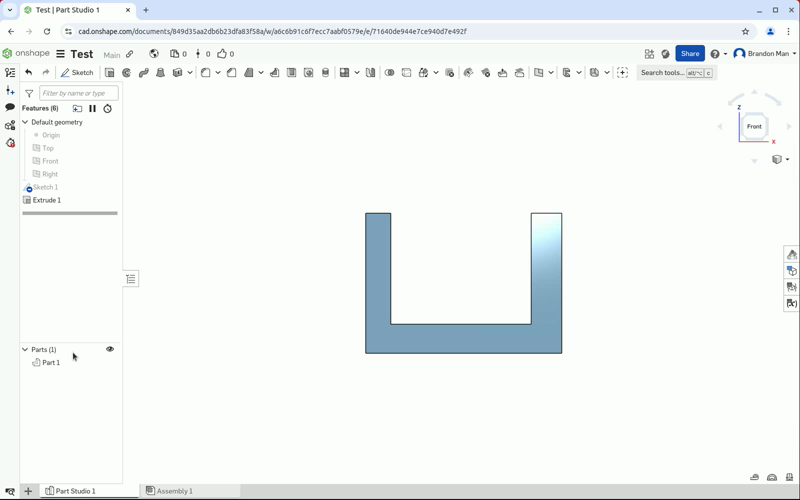
key(y)
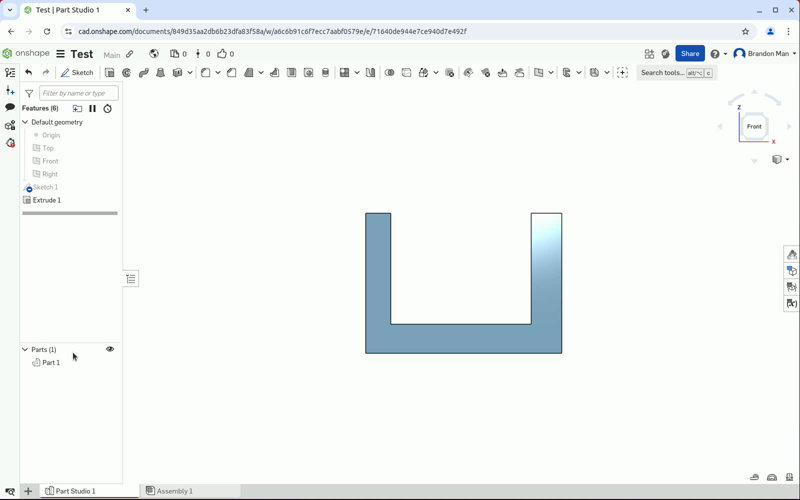
key(shift+p)
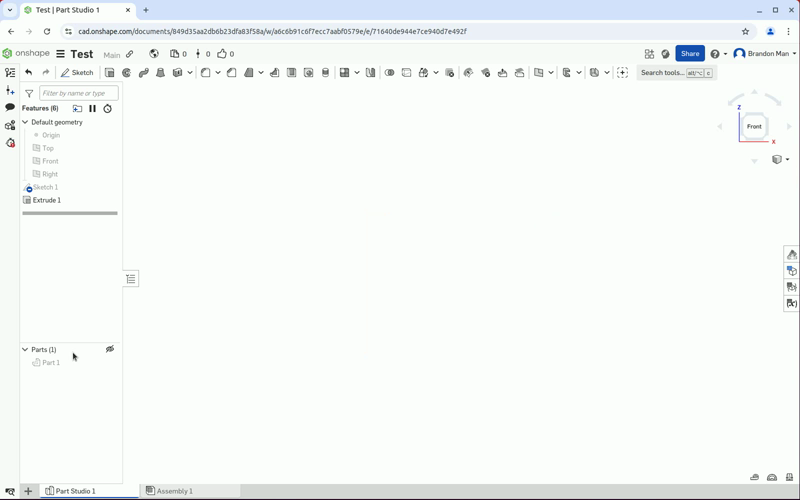
key(space)
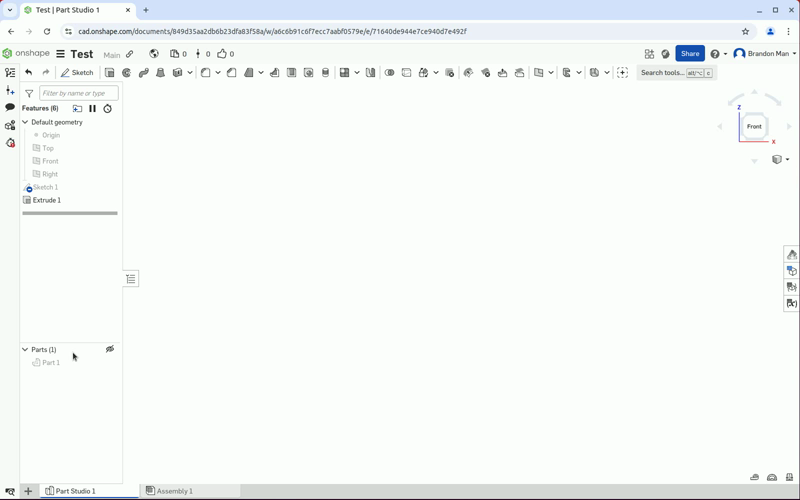
key_down(shift)
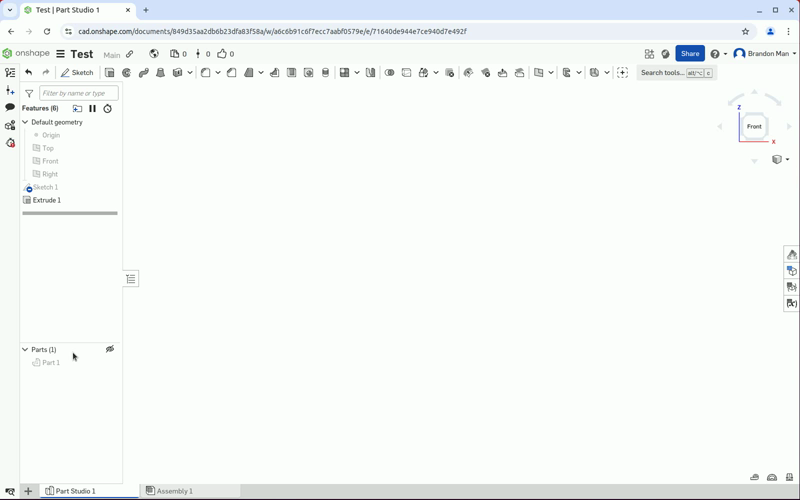
key(left)
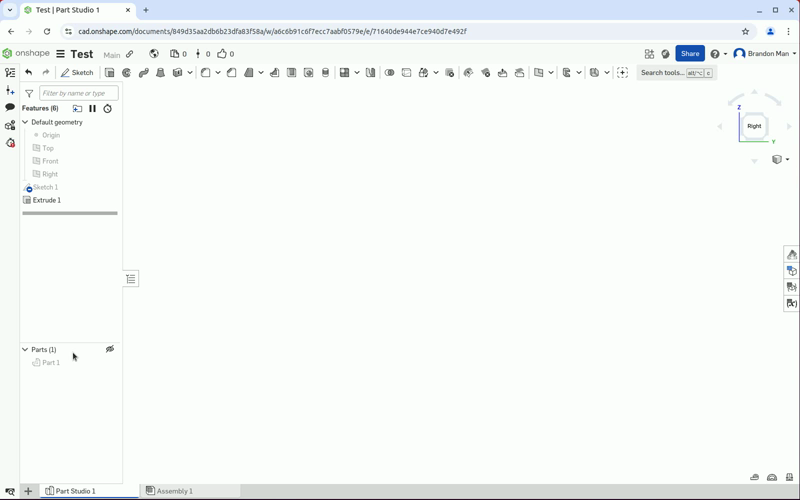
key_up(shift)
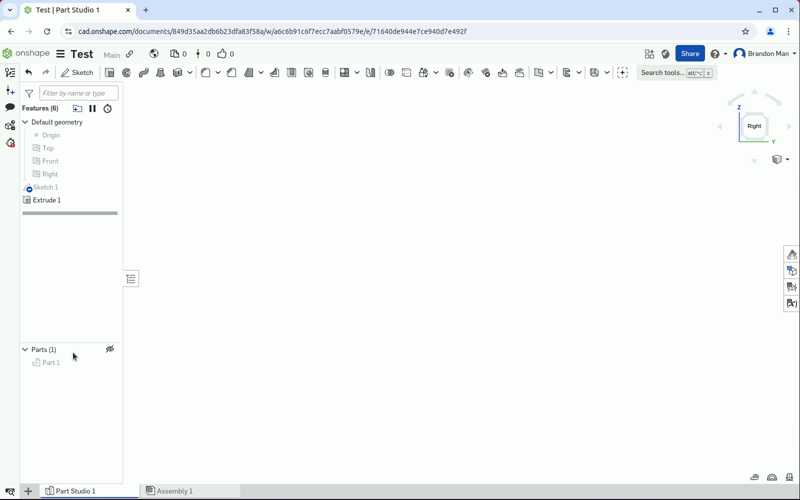
mouse_move(73, 352)
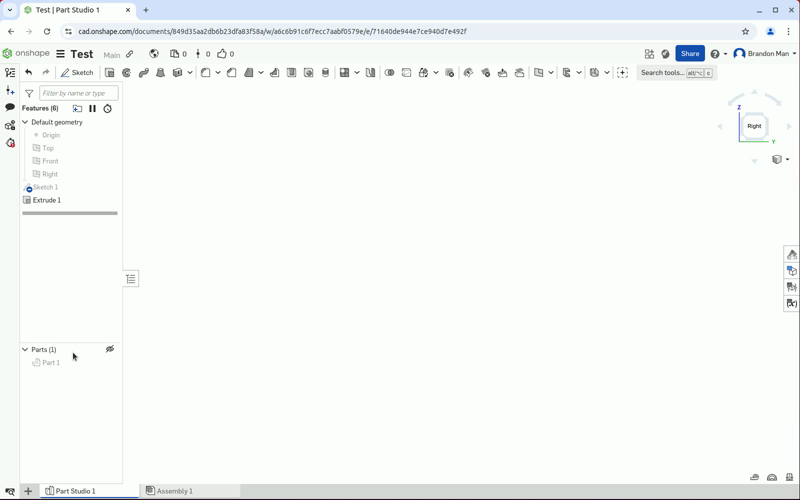
key(shift+y)
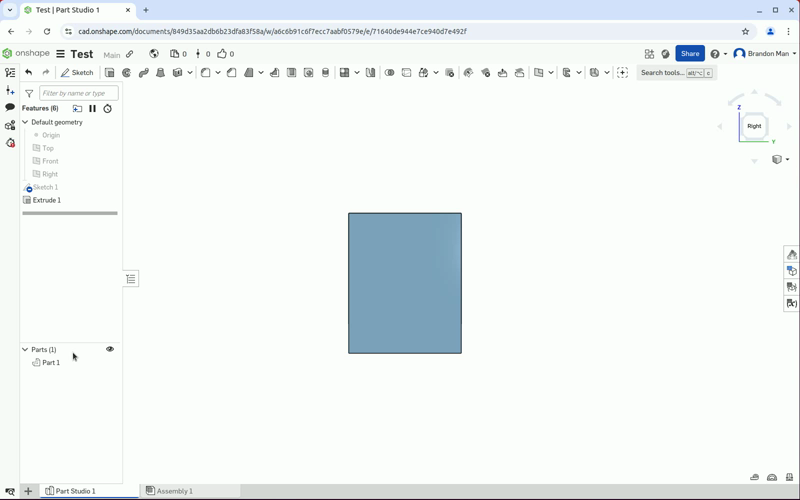
mouse_move(541, 75)
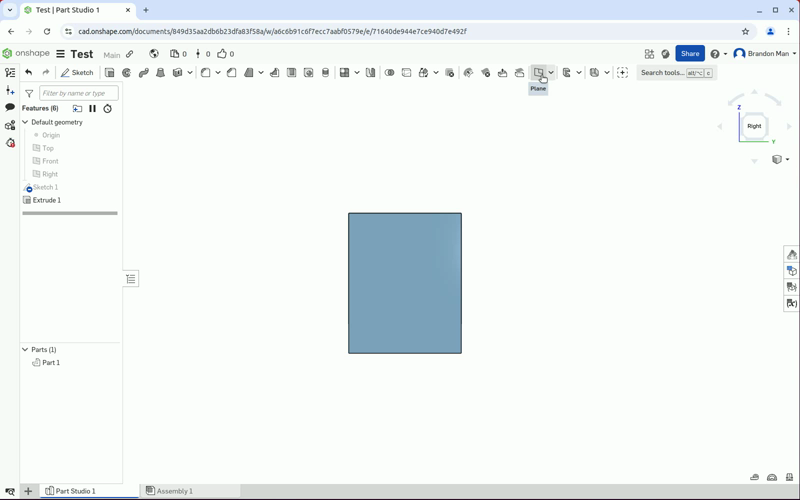
click(541, 75)
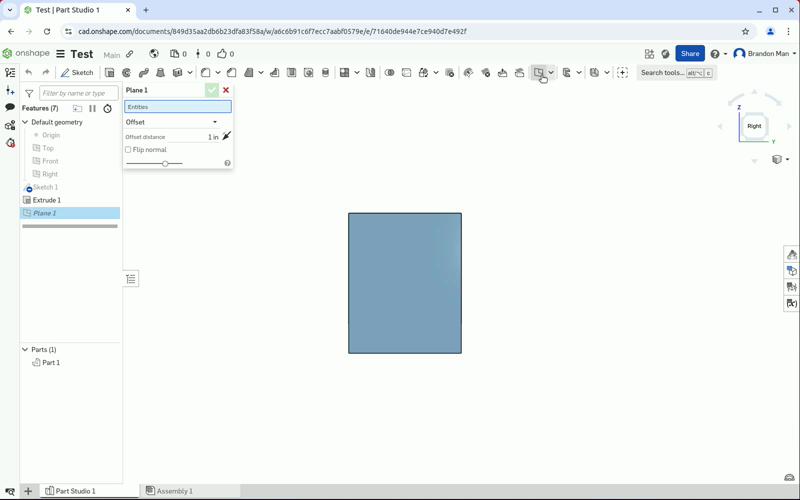
mouse_move(73, 176)
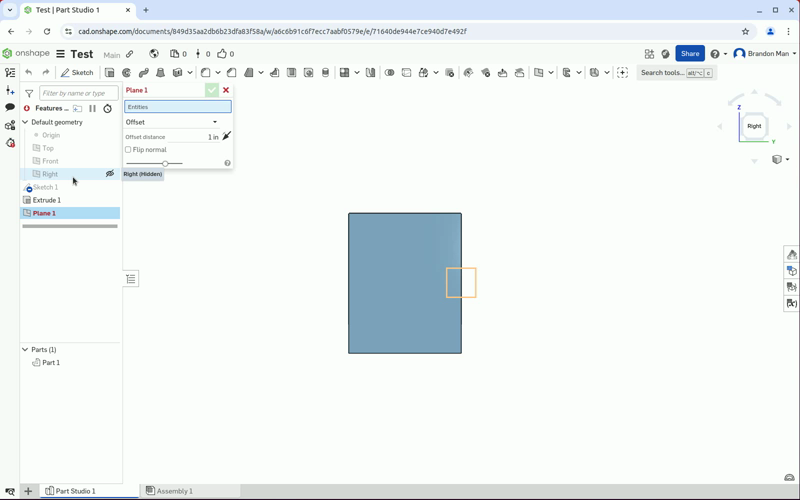
click(73, 176)
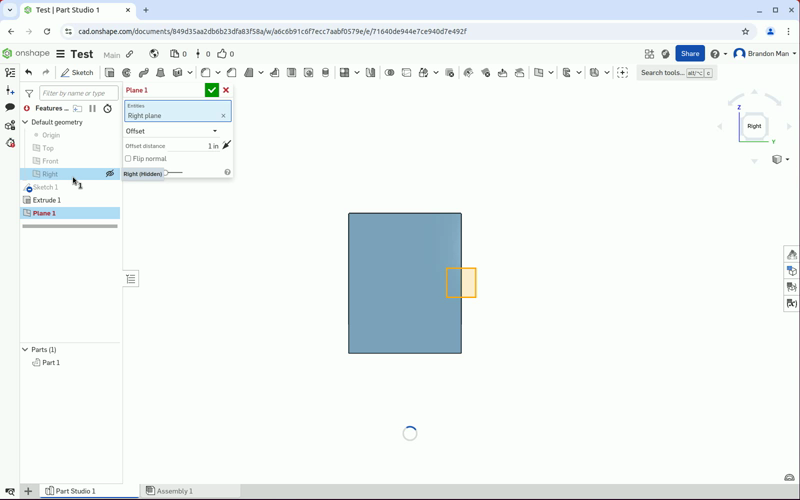
key(tab, 2)
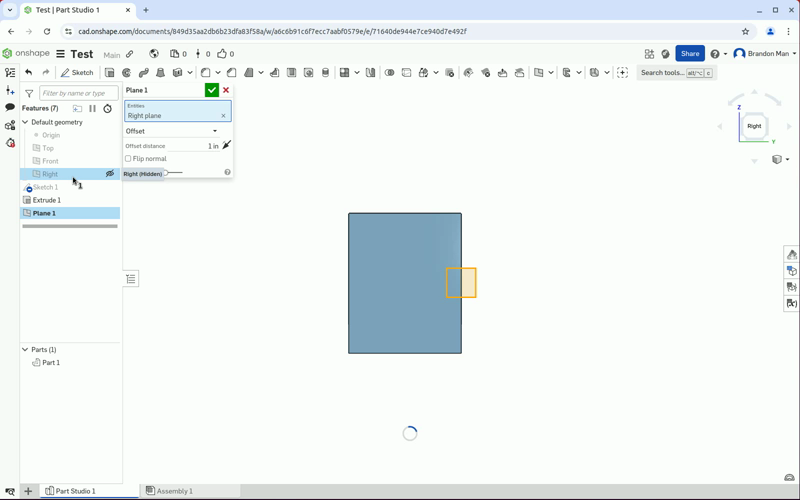
text(20.951)
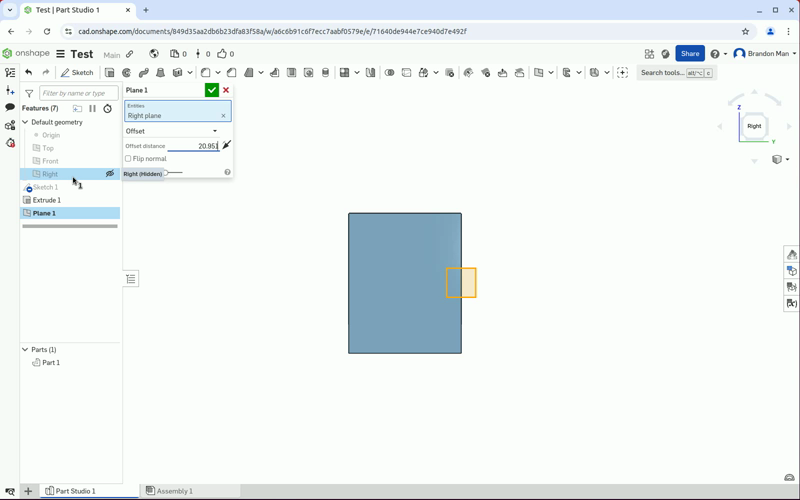
key(enter, 2)
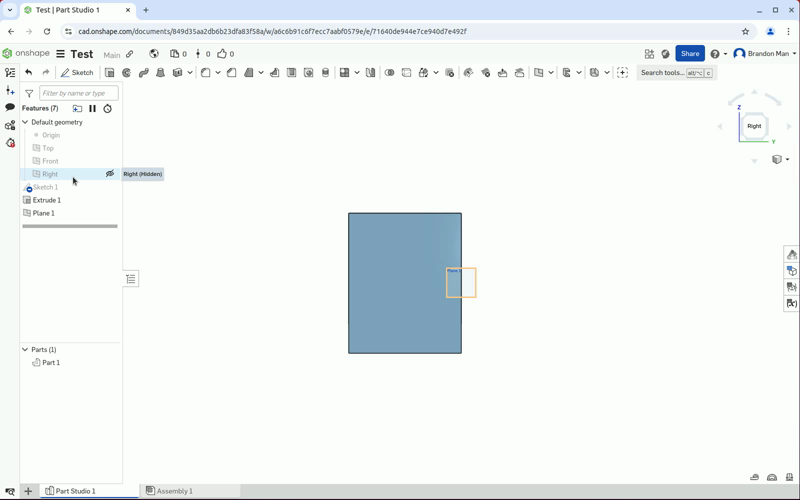
key(shift+s)
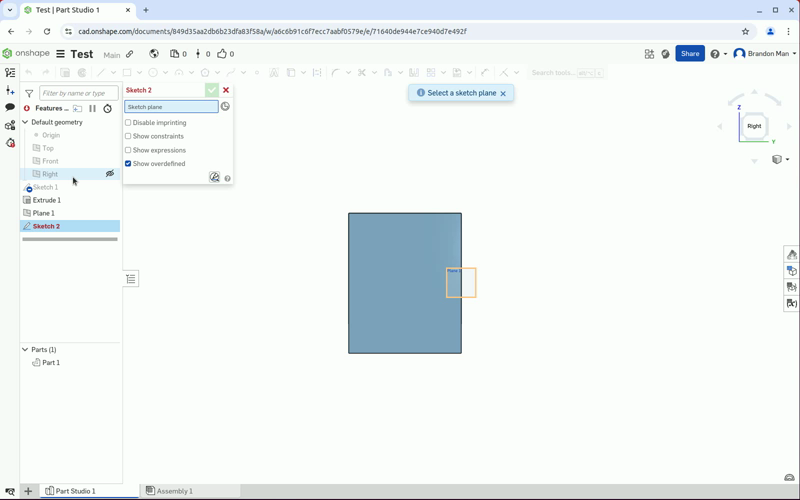
mouse_move(73, 215)
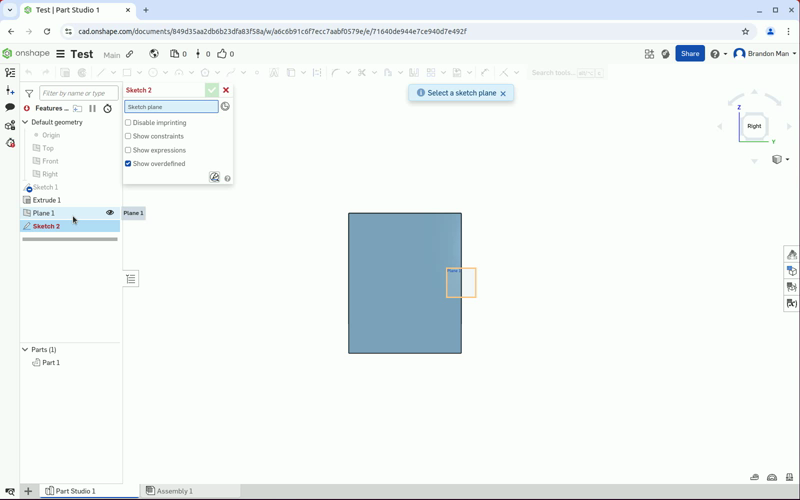
click(73, 215)
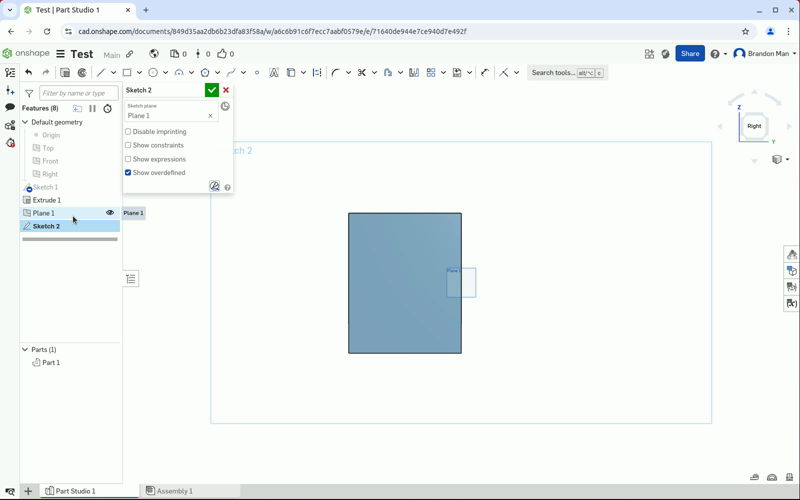
mouse_move(73, 352)
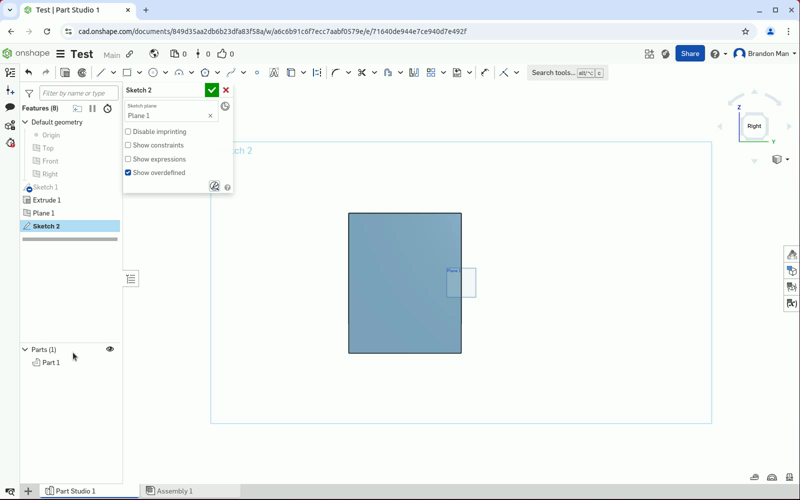
key(y)
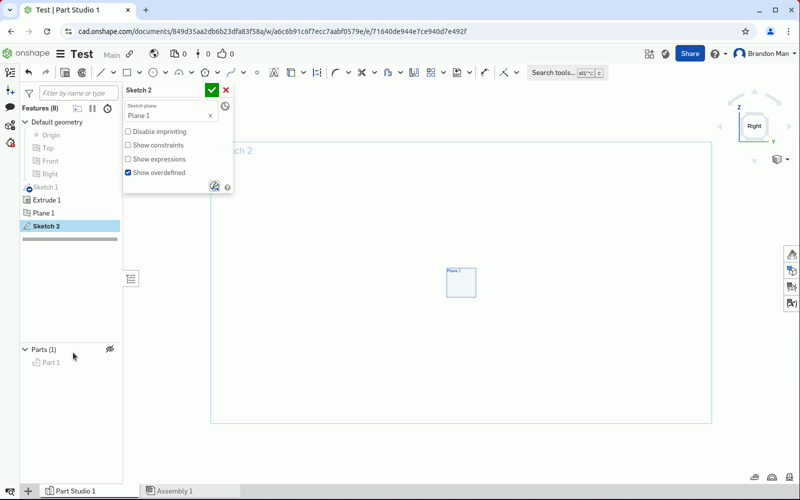
key(l)
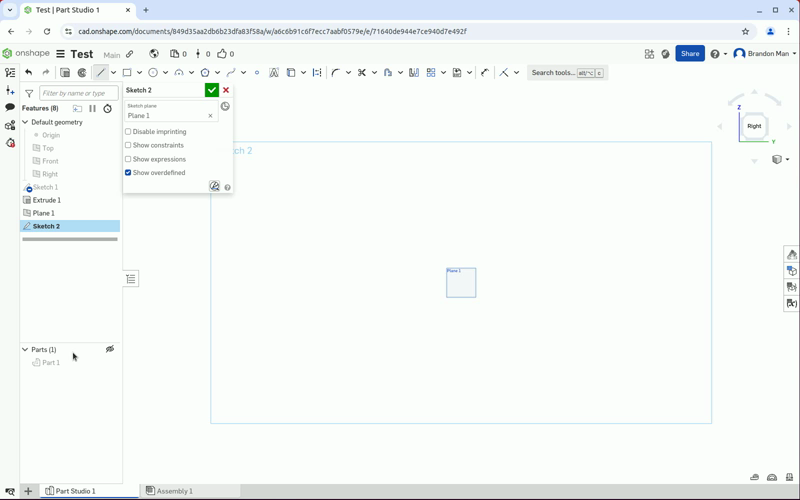
key_down(shift)
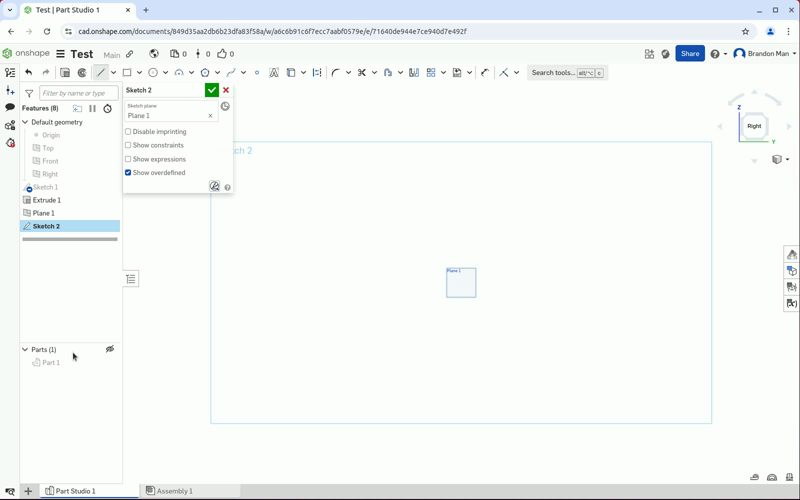
mouse_move(376, 297)
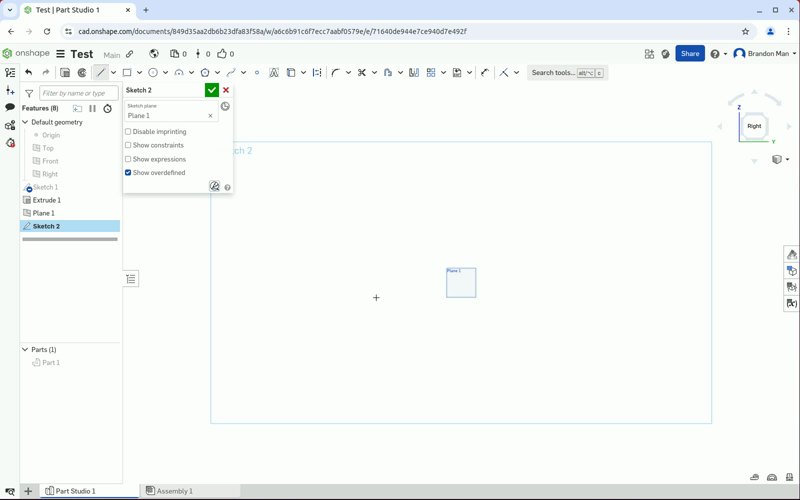
click(376, 297)
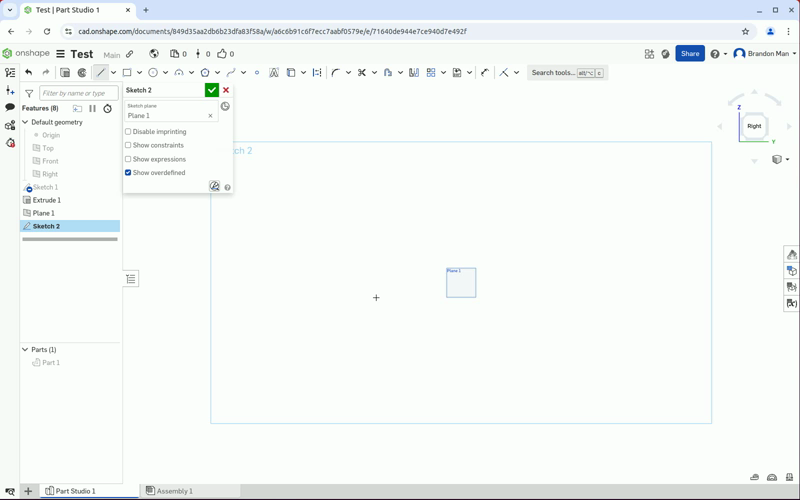
key_up(shift)
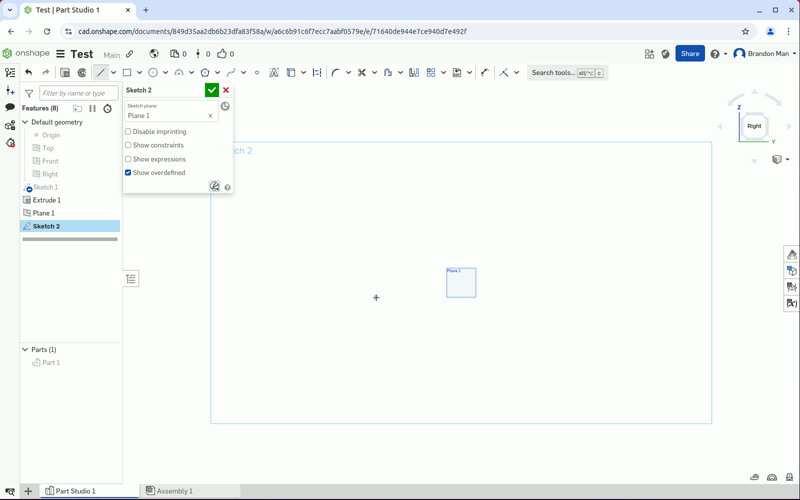
key_down(shift)
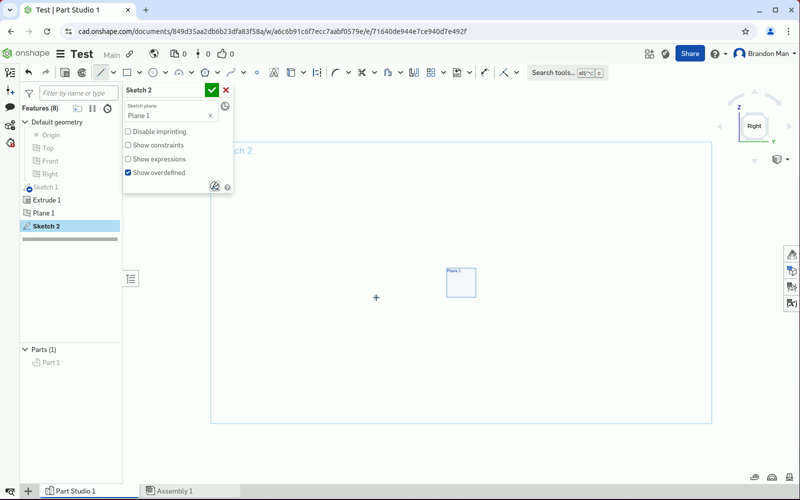
mouse_move(406, 297)
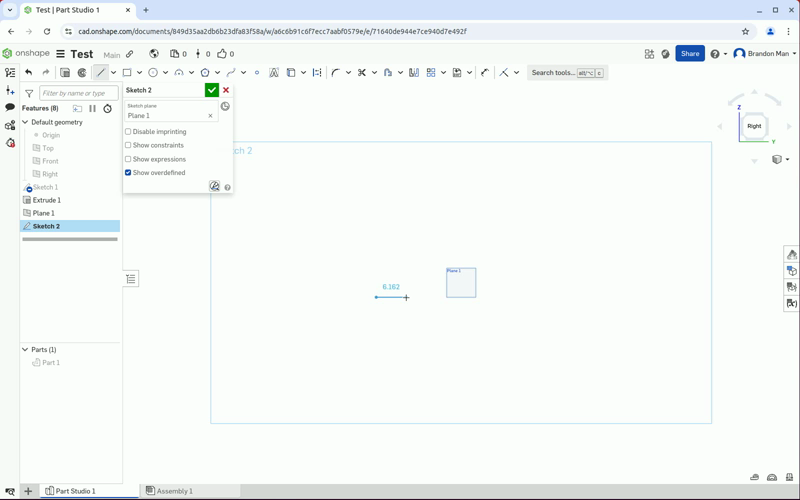
mouse_move(433, 297)
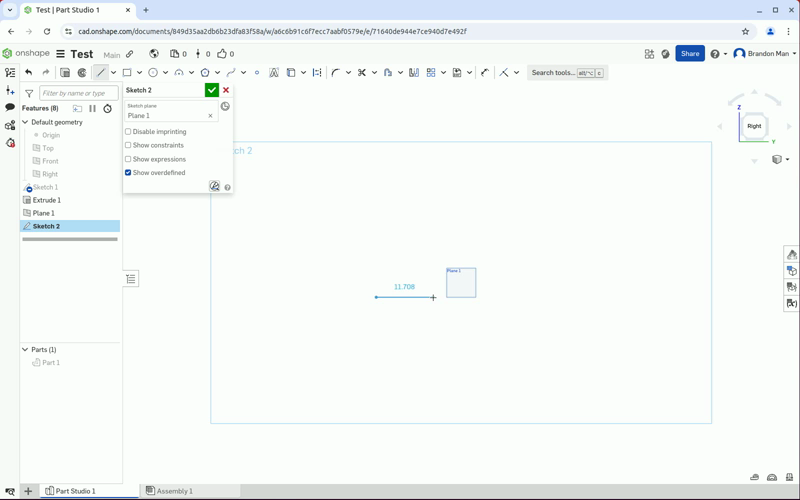
click(433, 297)
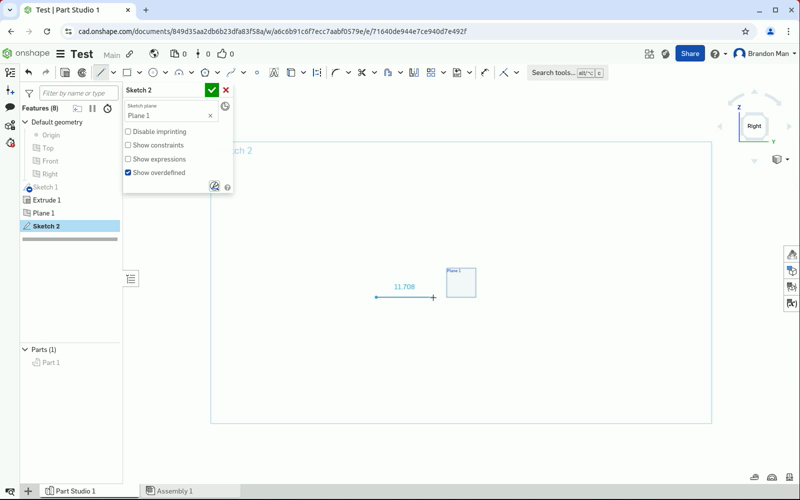
key_up(shift)
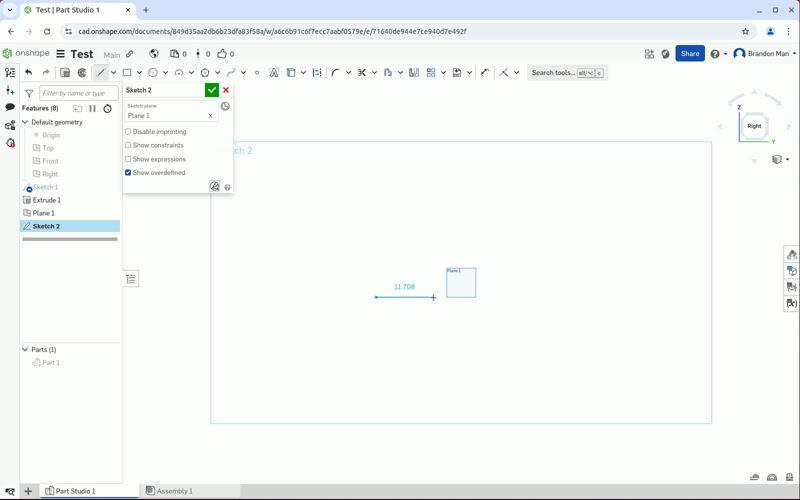
key_down(shift)
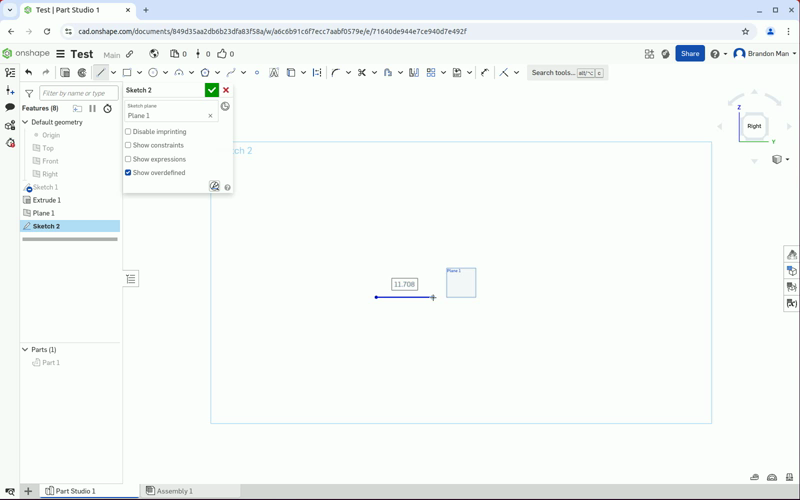
mouse_move(463, 297)
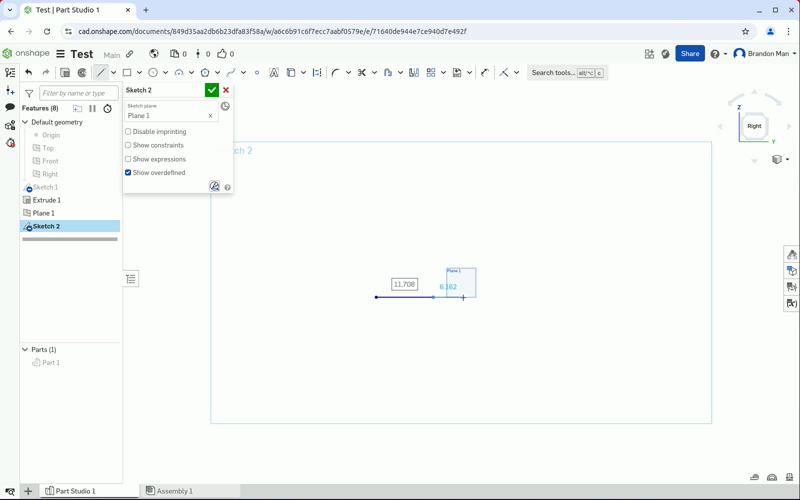
mouse_move(433, 240)
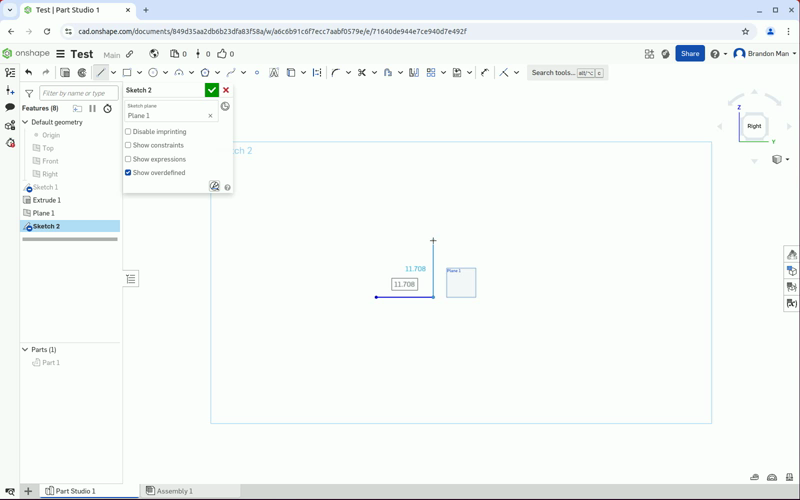
click(433, 240)
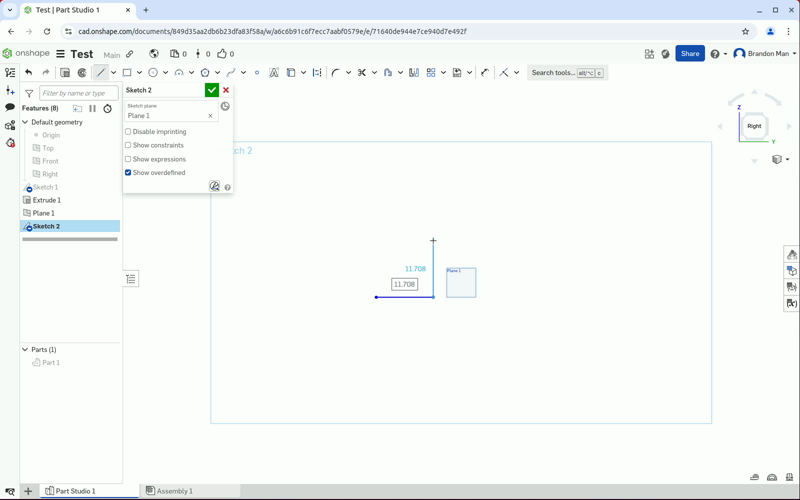
key_up(shift)
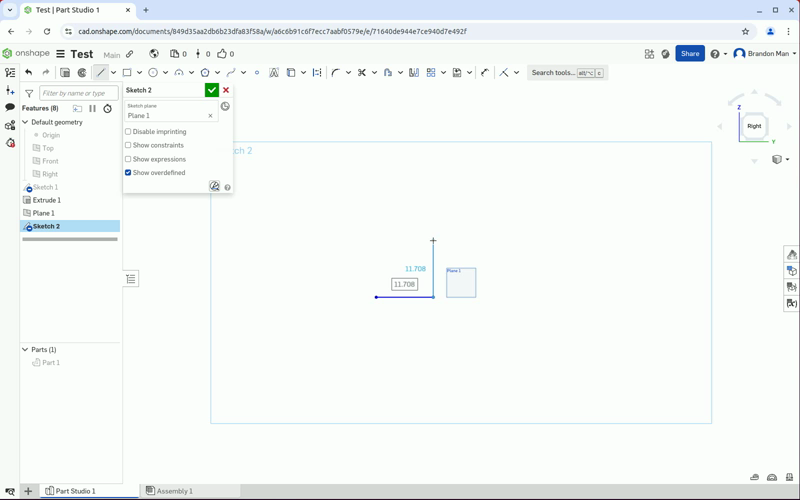
key_down(shift)
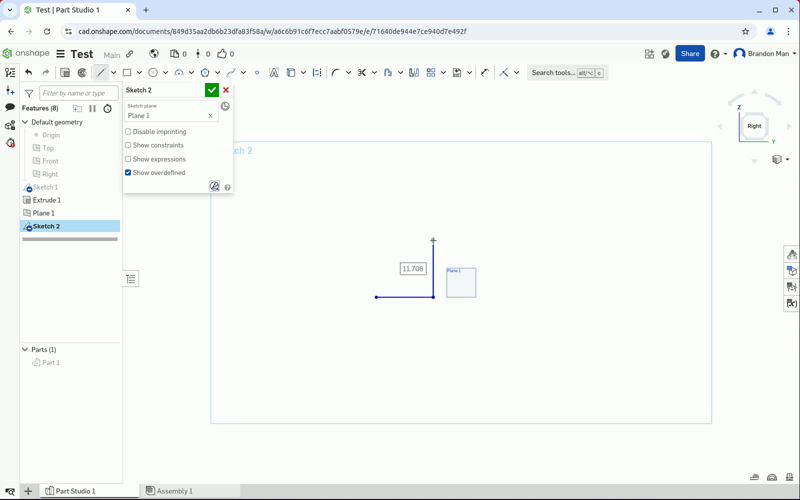
mouse_move(463, 240)
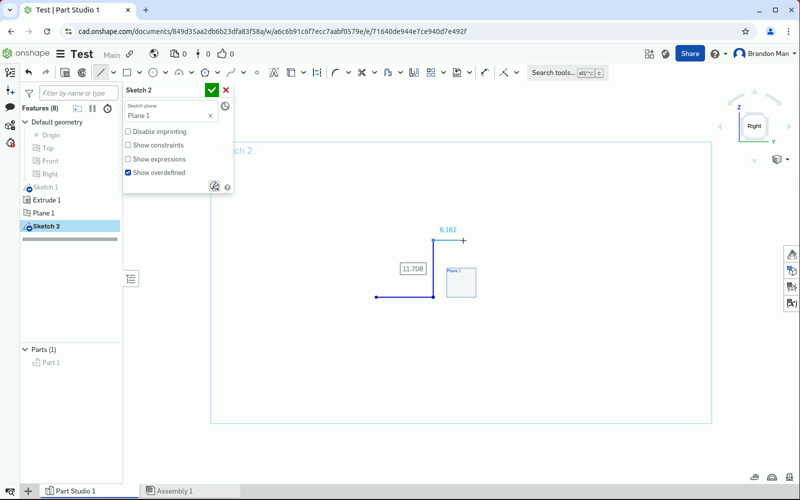
mouse_move(376, 240)
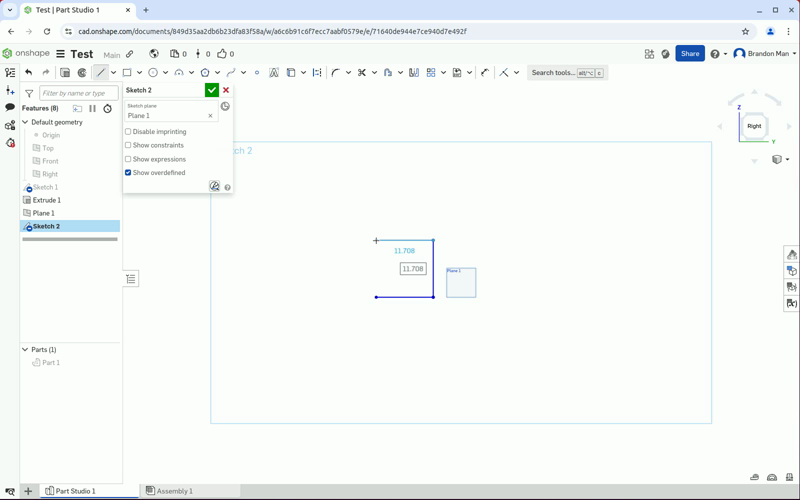
click(376, 240)
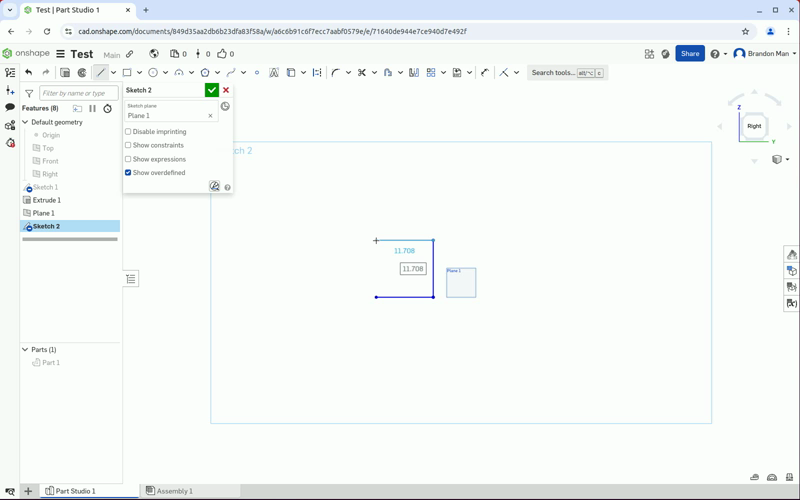
key_up(shift)
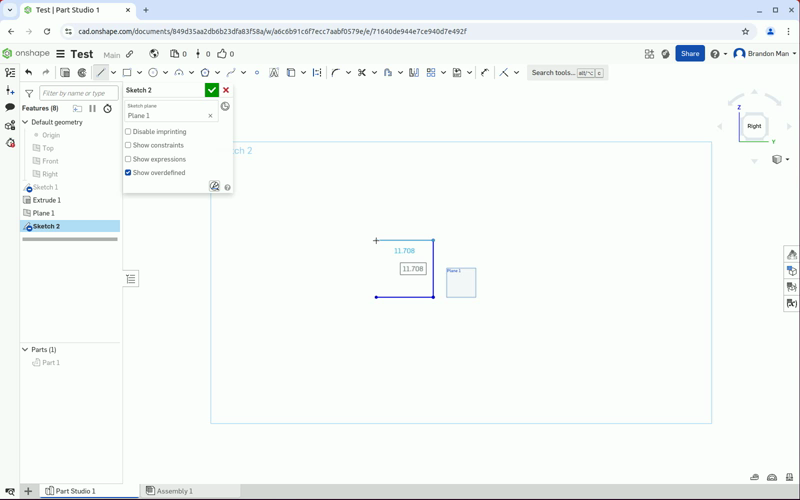
mouse_move(406, 240)
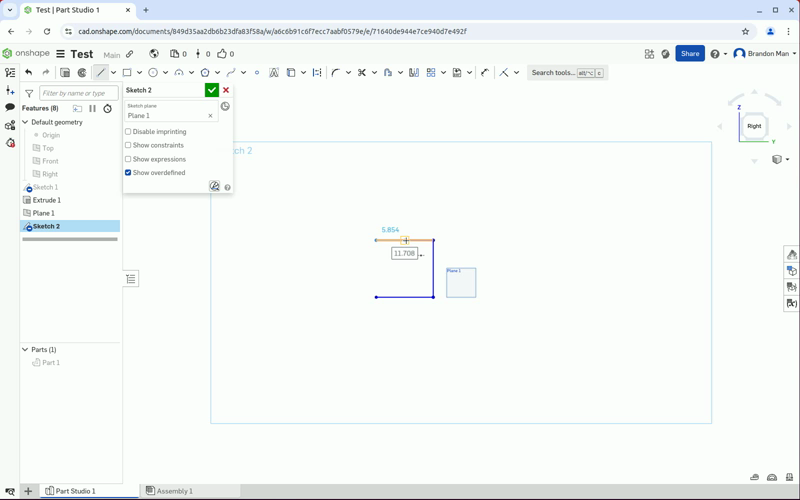
key_down(shift)
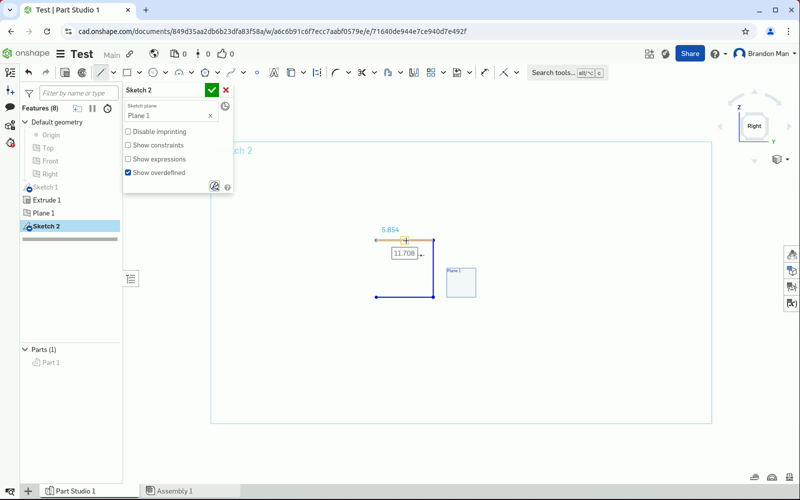
mouse_move(376, 297)
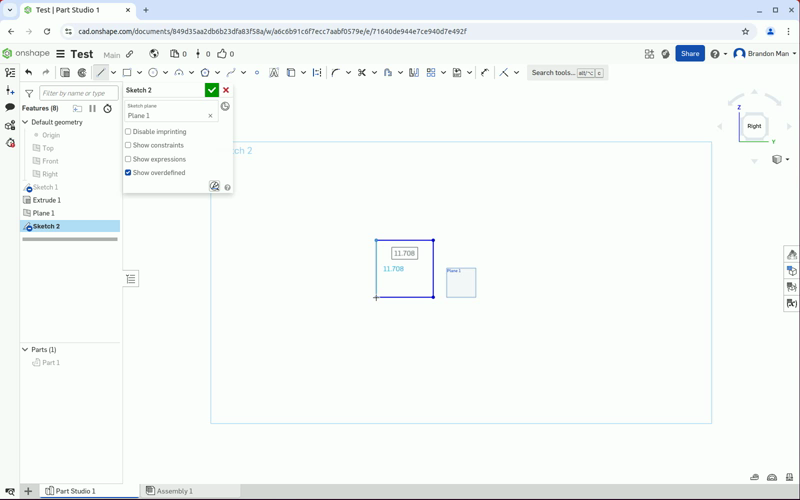
key_up(shift)
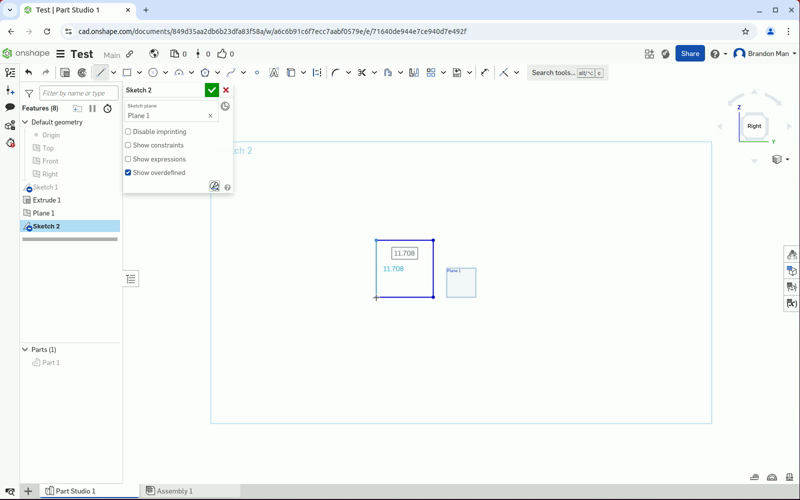
click(376, 297)
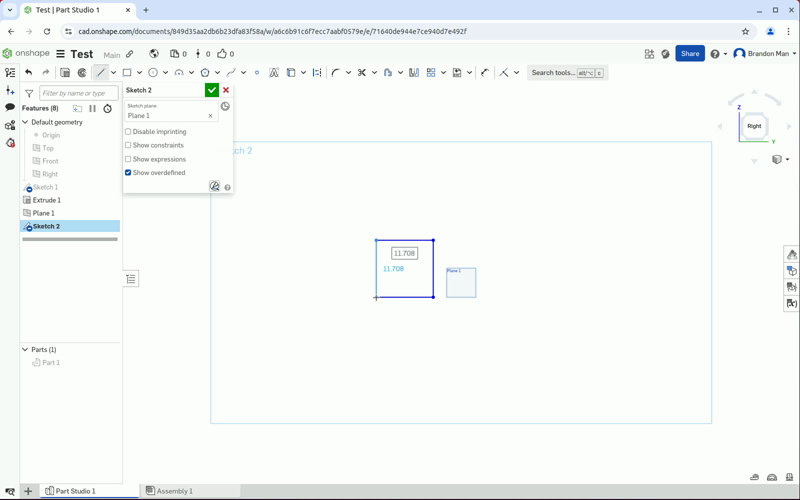
key(esc)
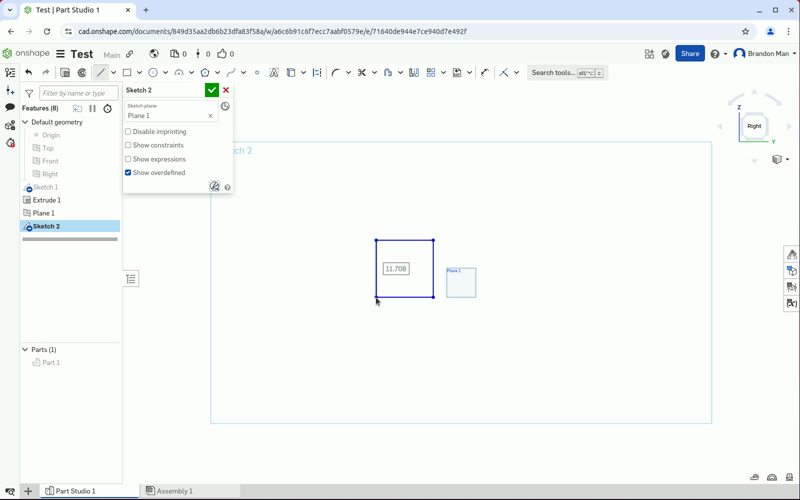
mouse_move(386, 261)
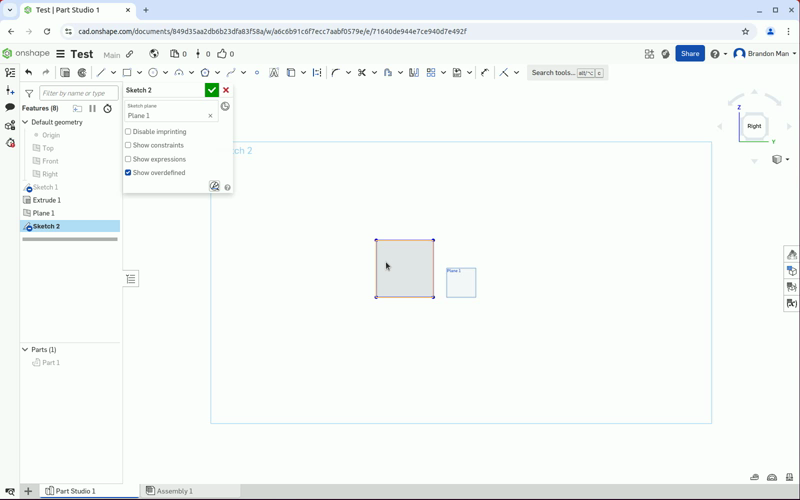
click(386, 261)
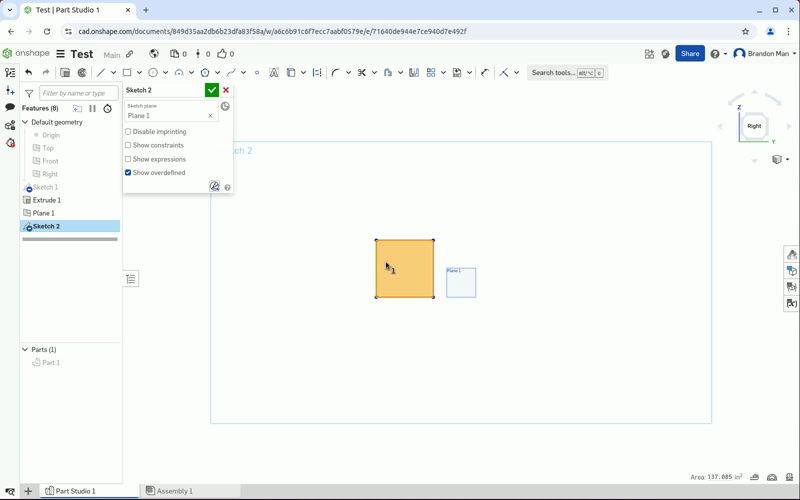
mouse_move(73, 352)
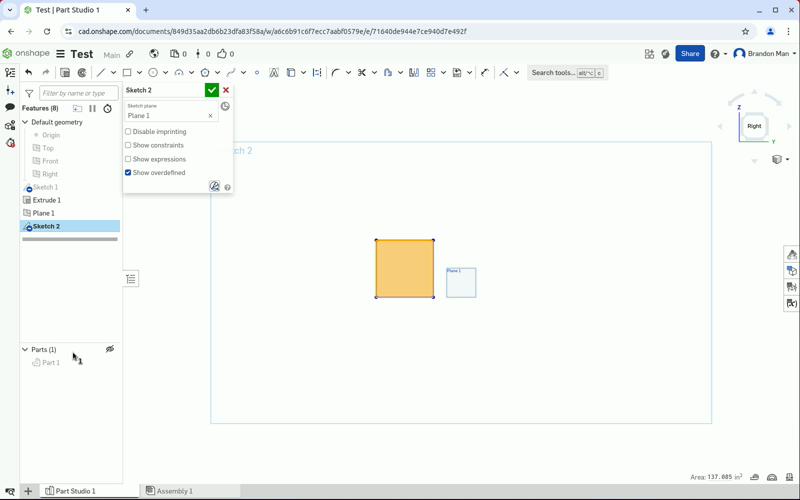
key(shift+y)
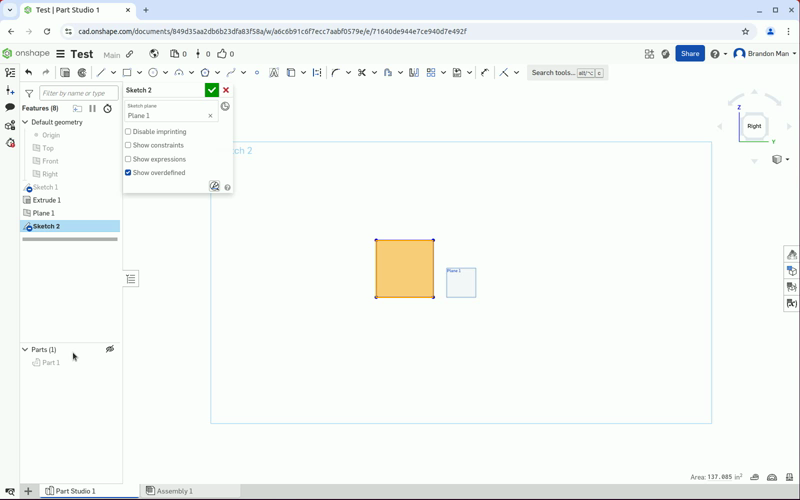
key(shift+e)
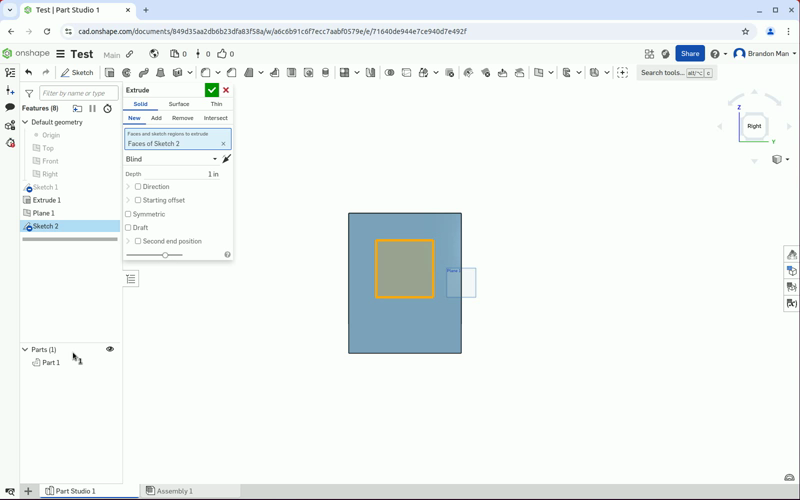
mouse_move(143, 106)
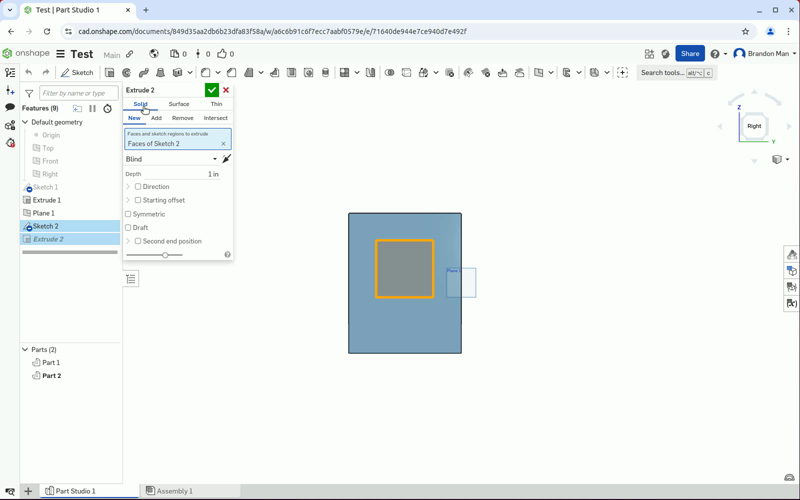
click(143, 106)
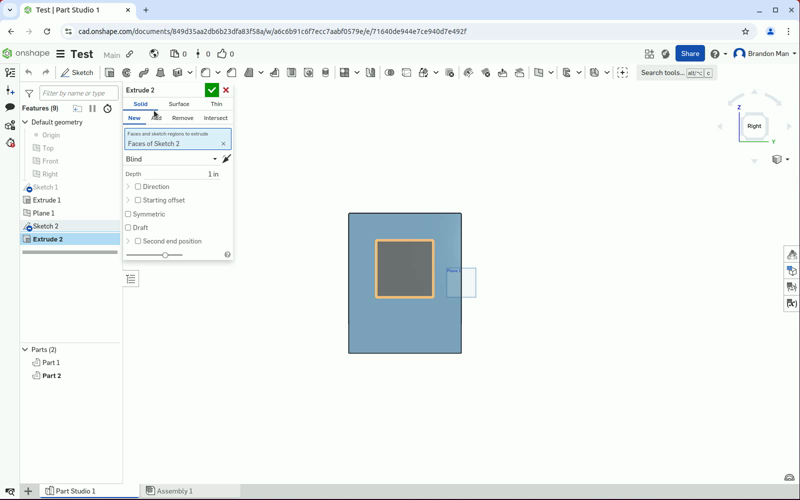
mouse_move(186, 120)
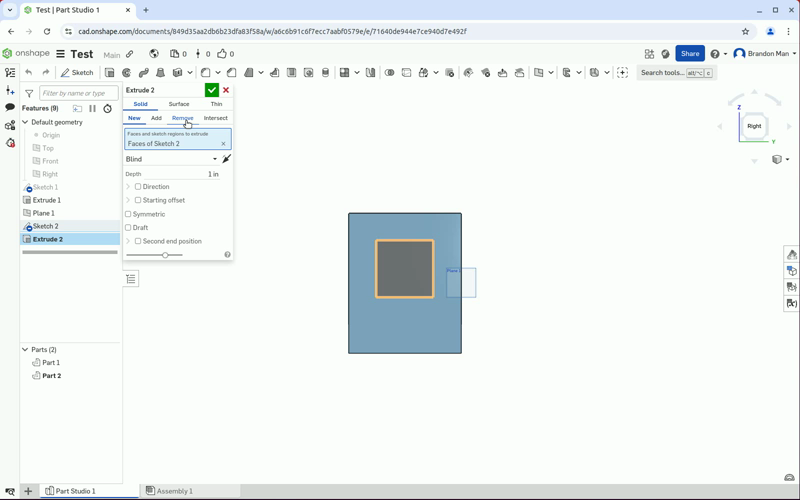
click(186, 120)
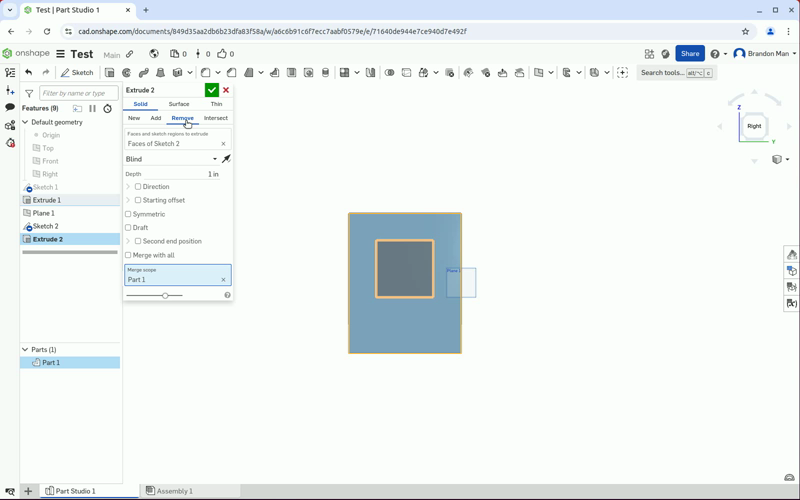
key(tab, 4)
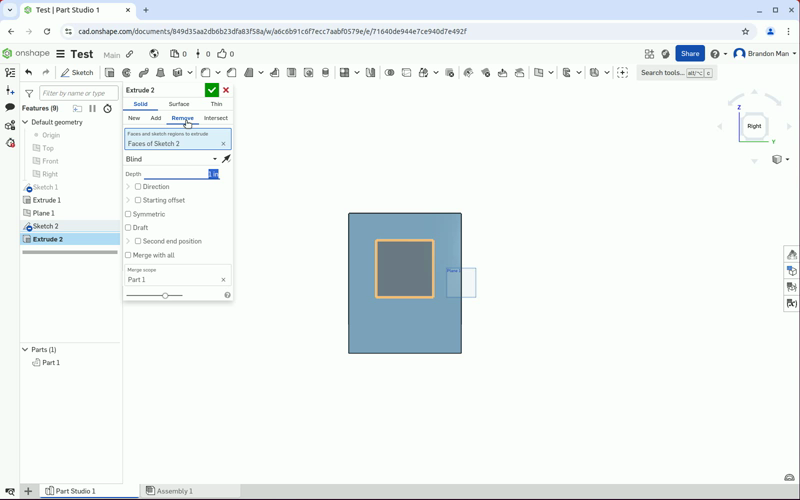
text(30.811)
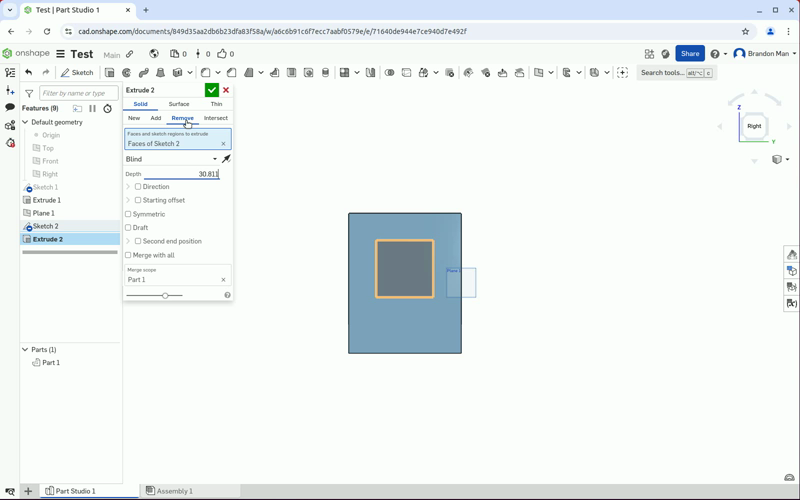
key(tab, 6)
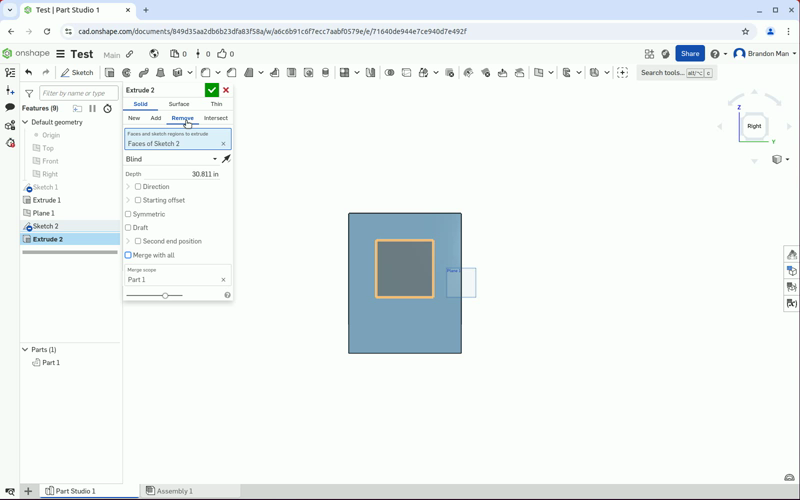
key(space)
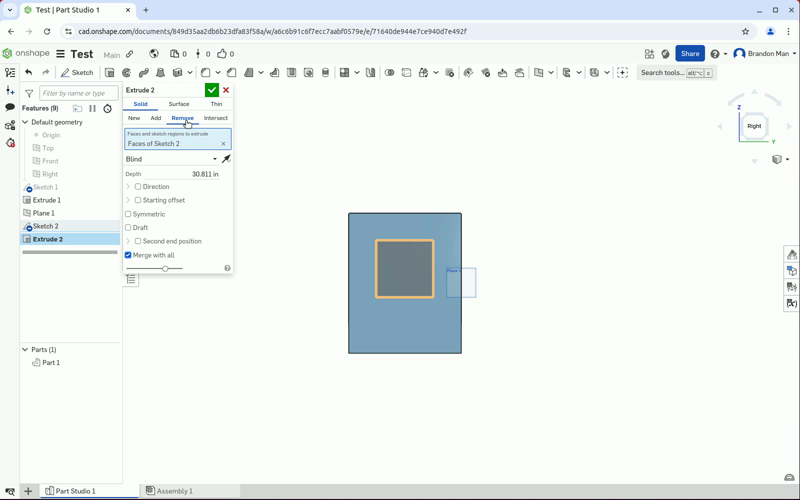
key(enter)
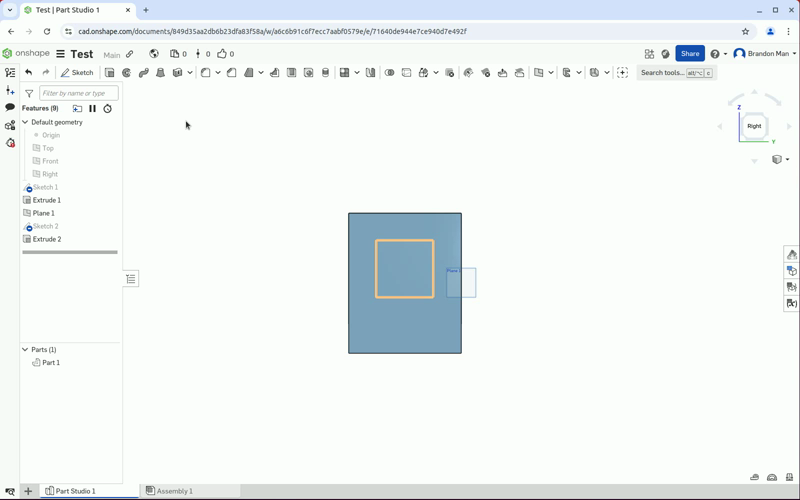
key(shift+h)
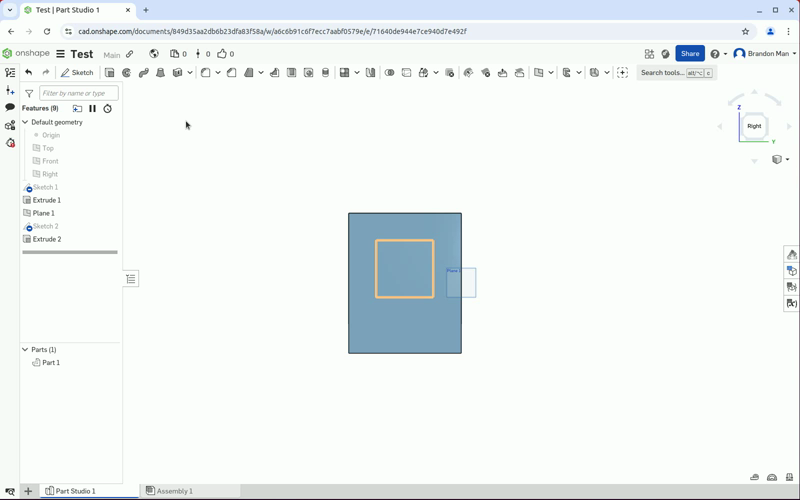
key(shift+h)
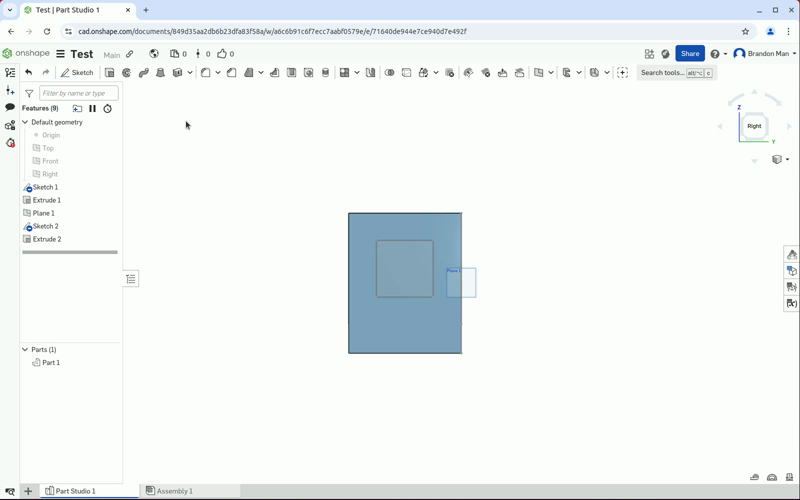
key(shift+7)
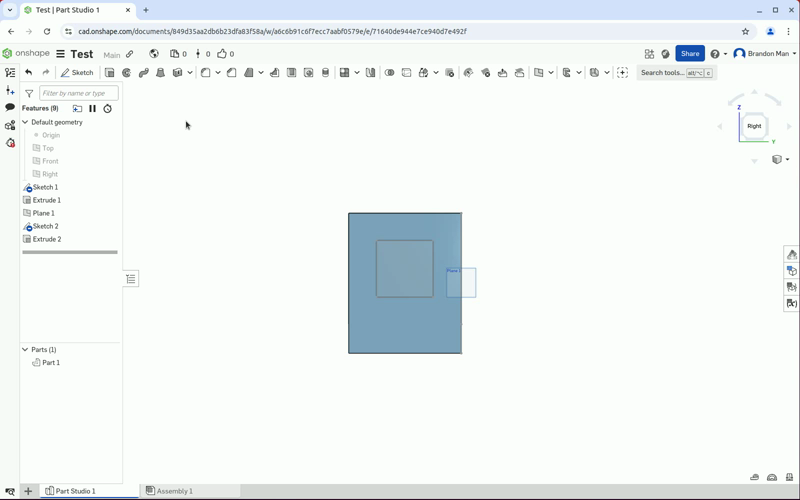
key(right, 2)
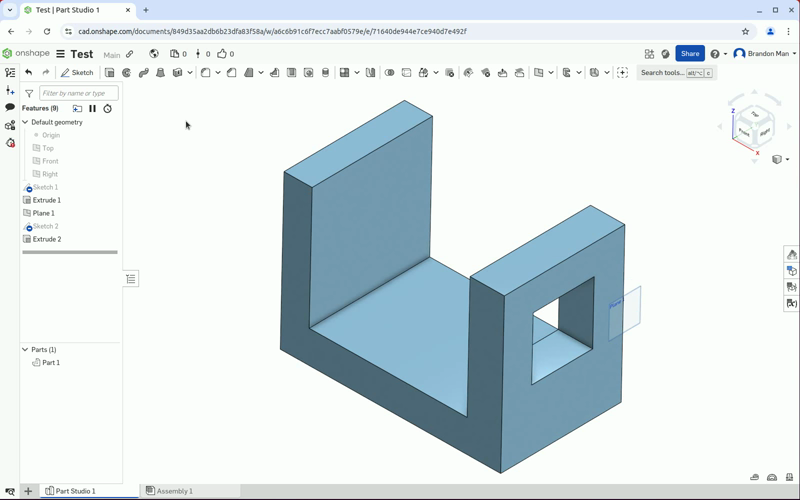
key(down, 2)
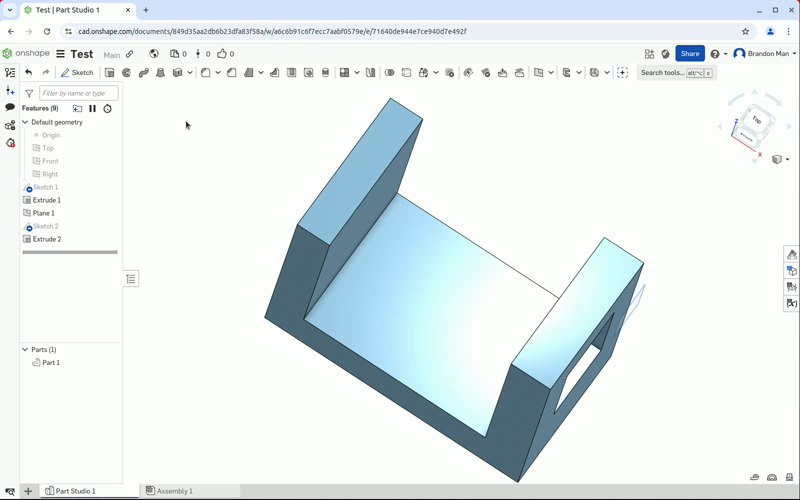
key(up, 2)
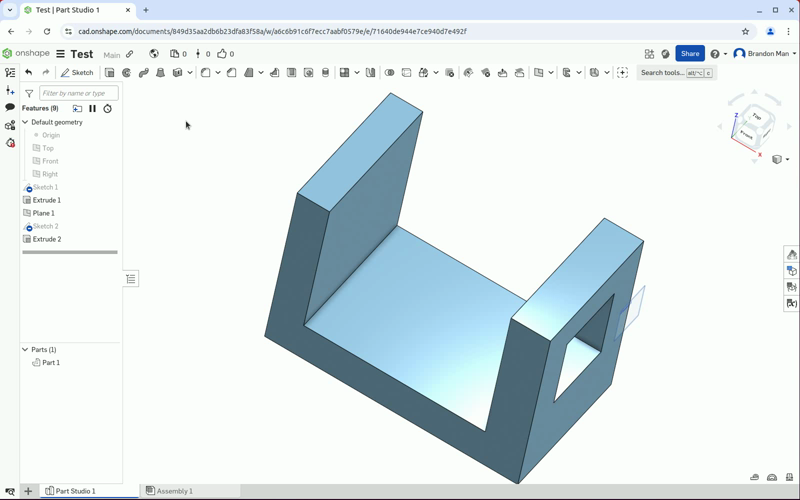
key(left, 2)
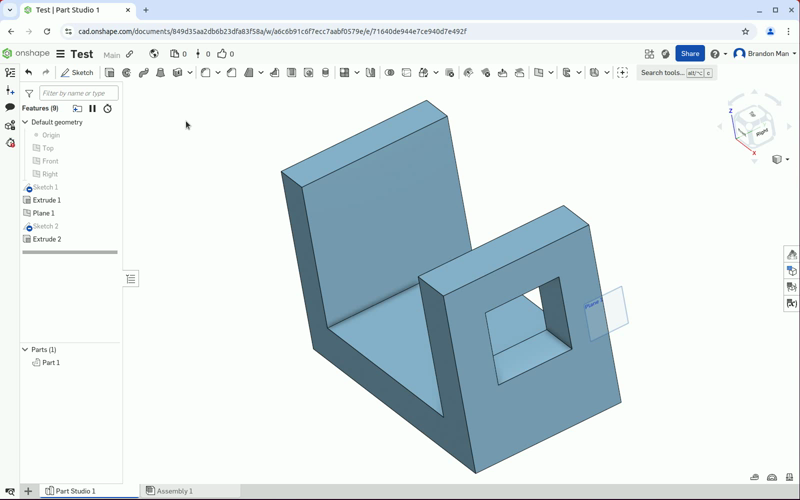
mouse_move(73, 189)
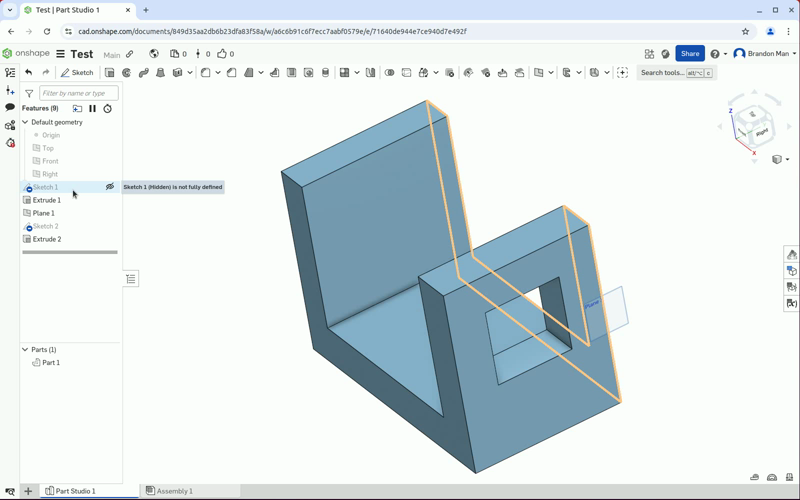
click(73, 189)